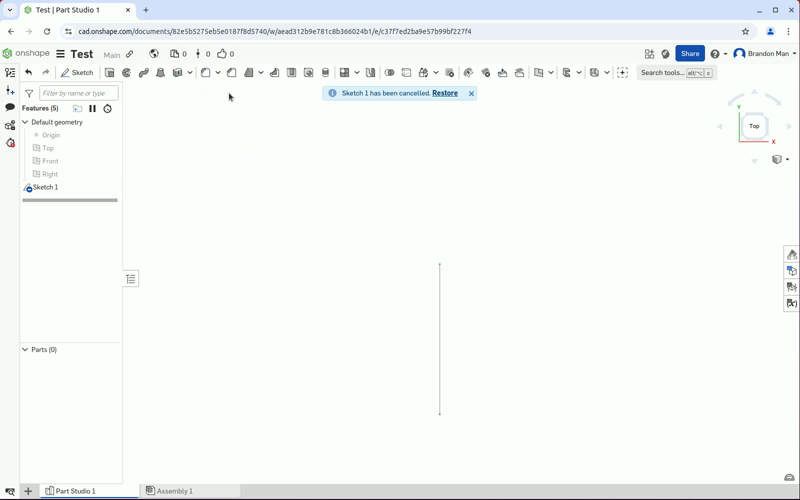
key(shift+h)
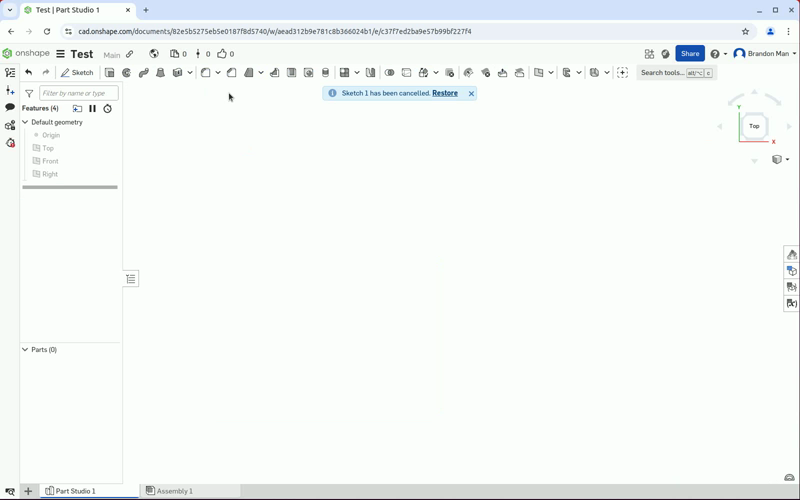
key(shift+s)
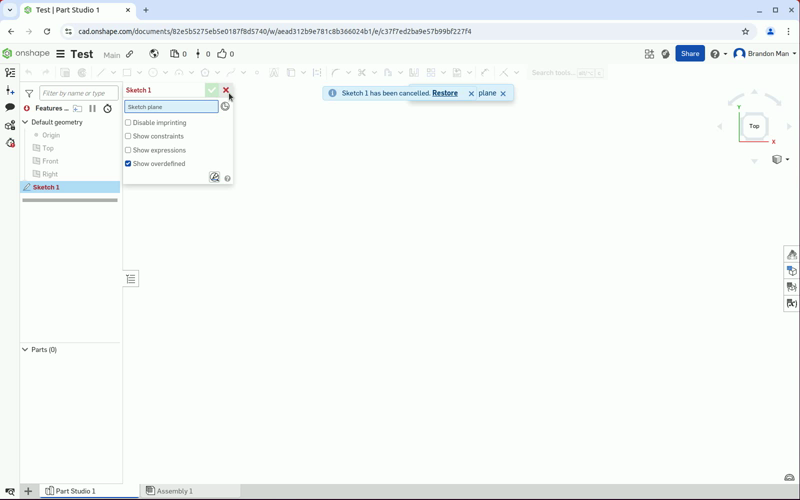
mouse_move(73, 150)
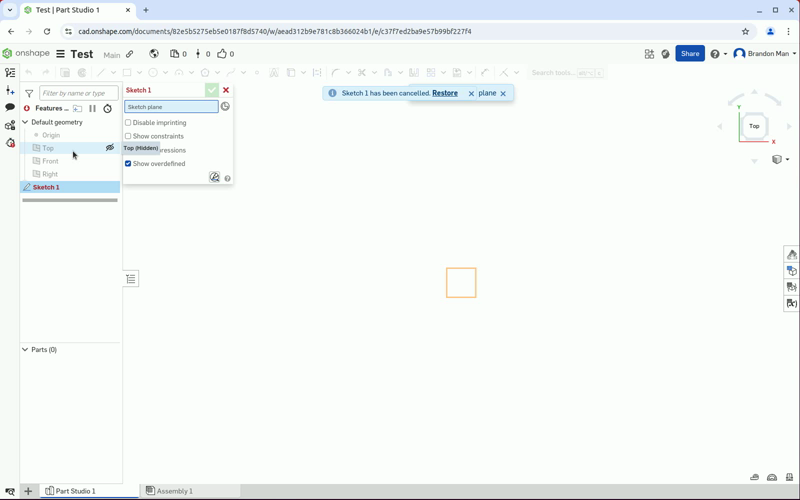
click(73, 150)
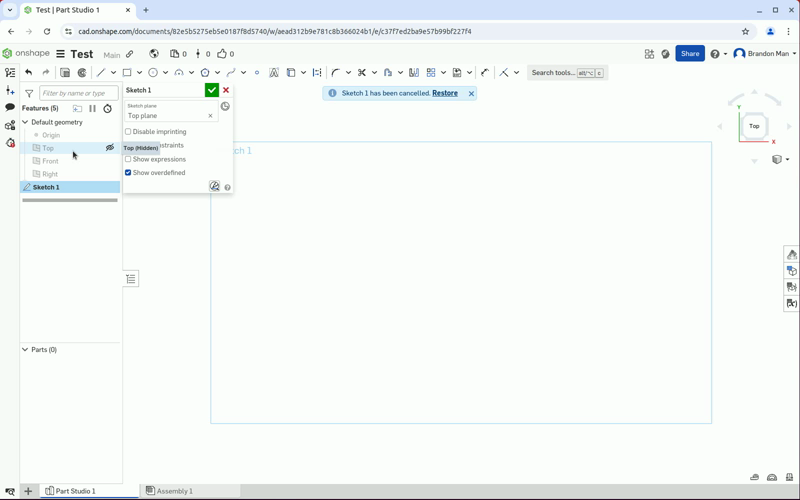
mouse_move(73, 352)
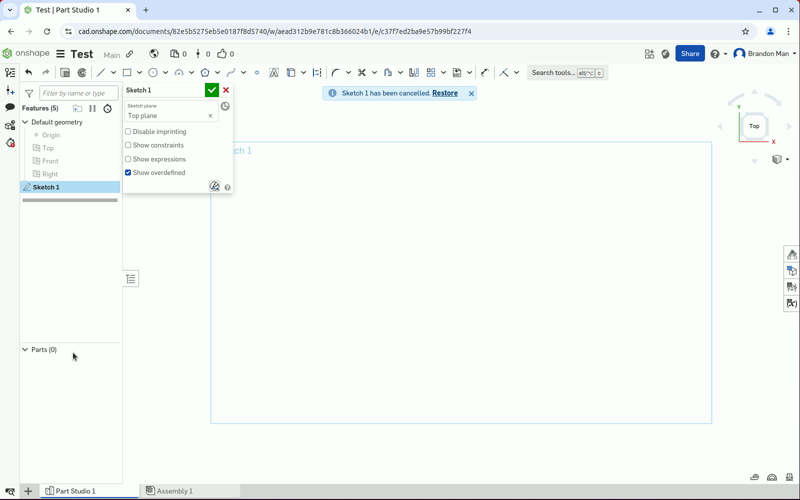
key(y)
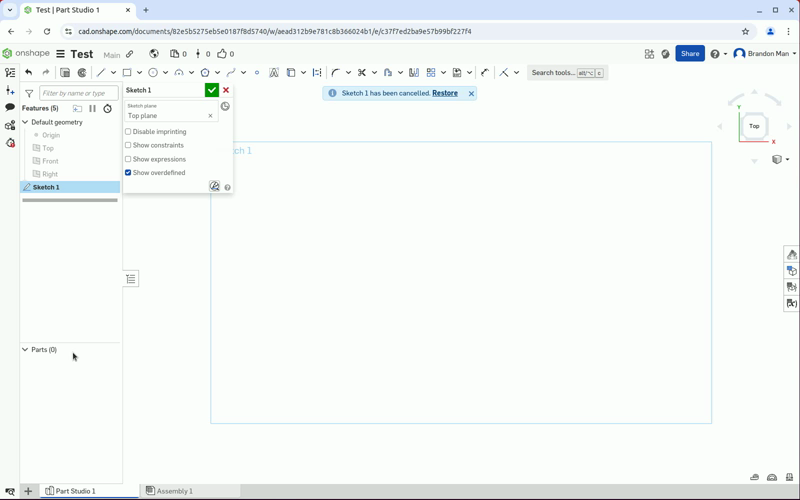
key(l)
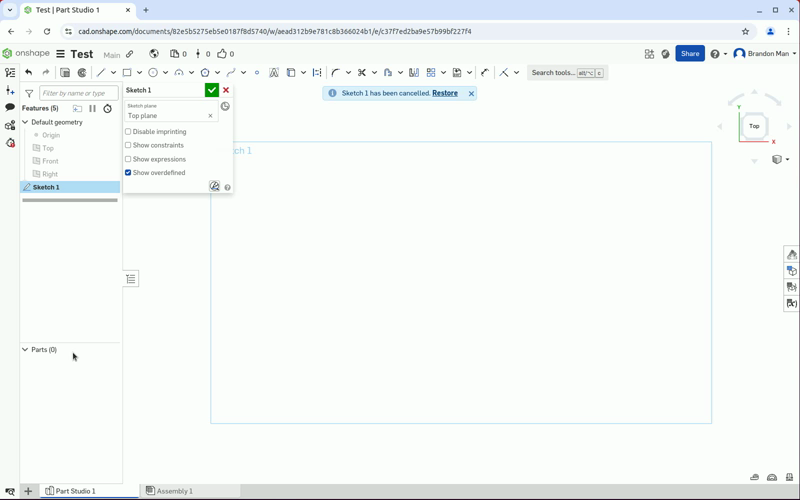
key_down(shift)
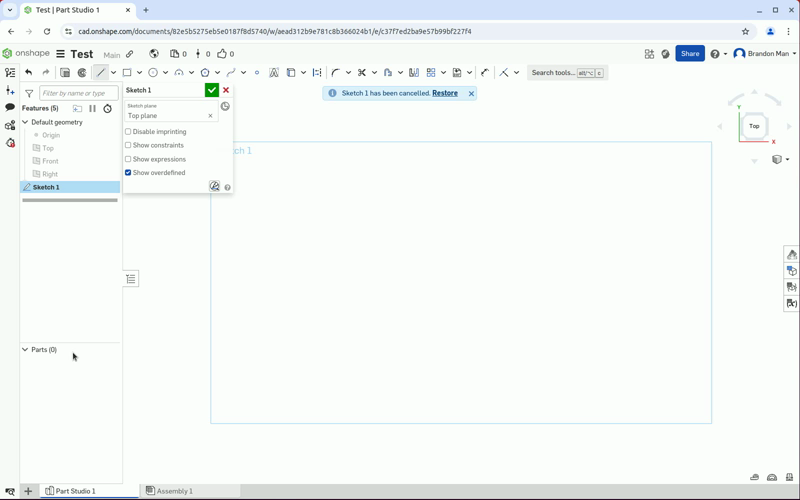
mouse_move(429, 314)
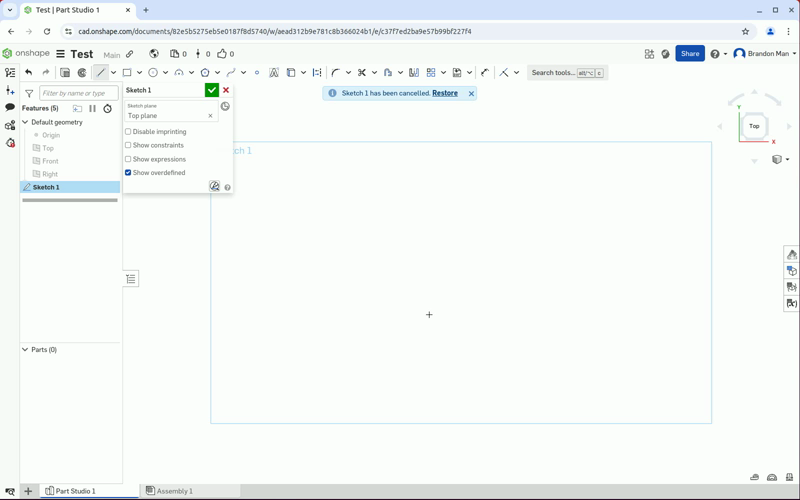
click(429, 314)
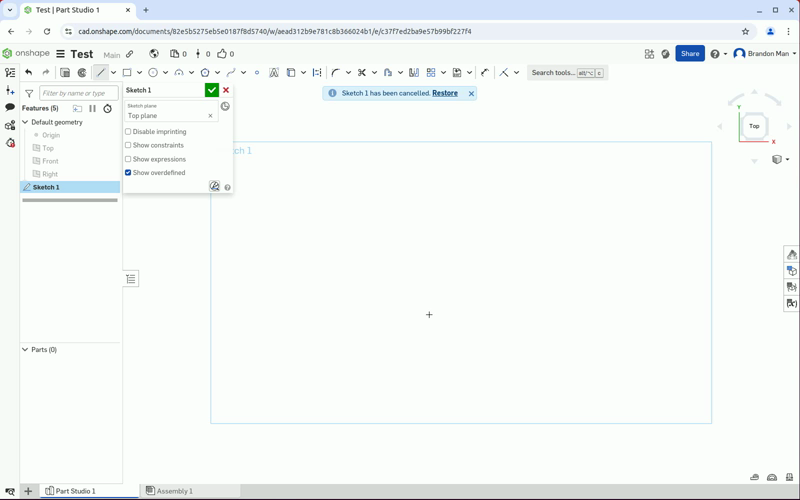
key_up(shift)
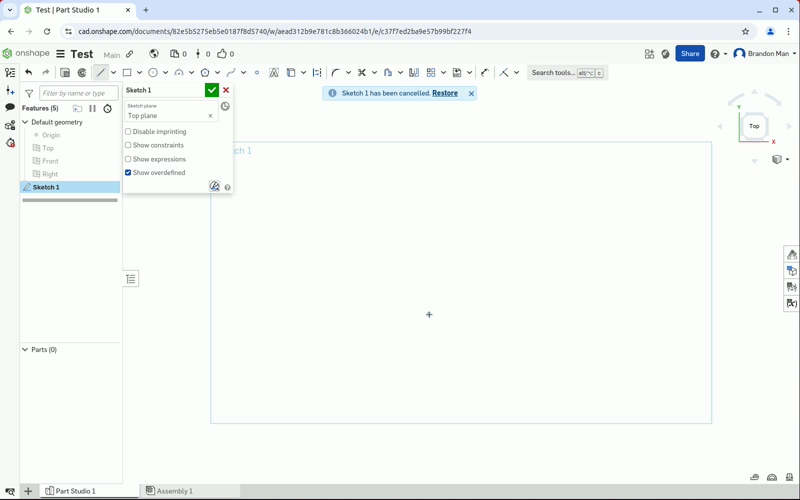
key_down(shift)
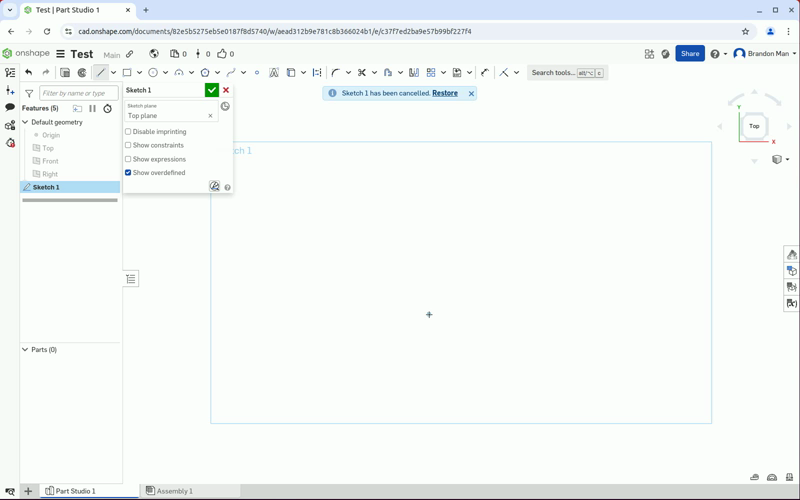
mouse_move(494, 314)
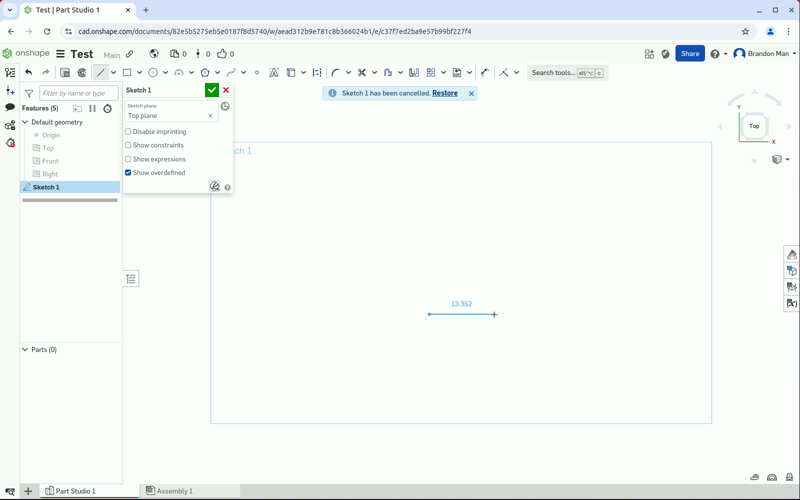
click(494, 314)
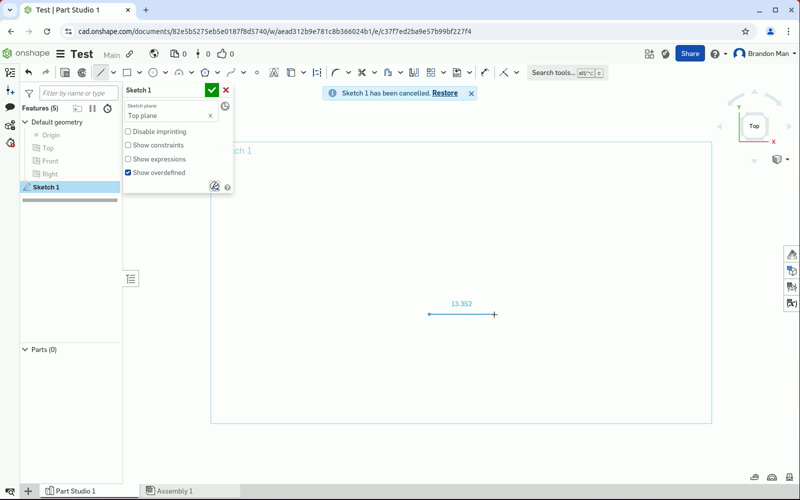
key_up(shift)
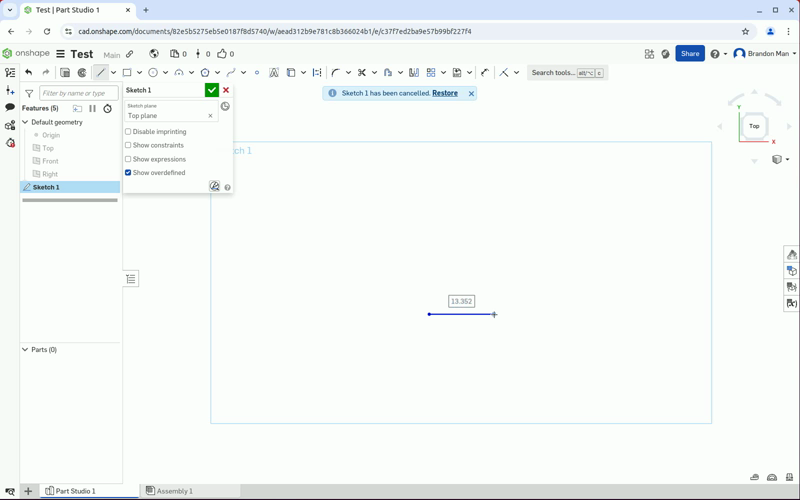
key_down(shift)
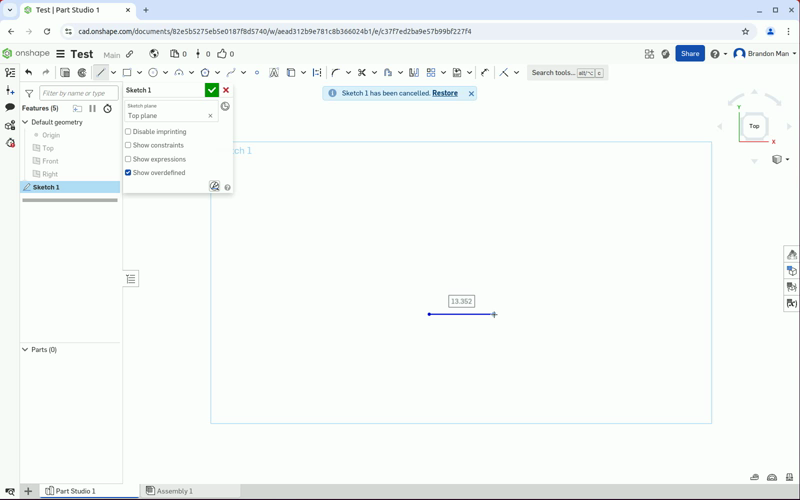
mouse_move(494, 249)
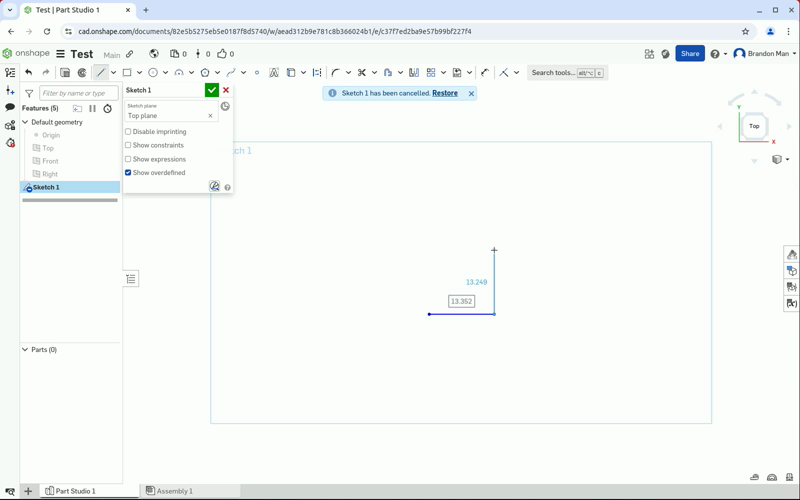
click(494, 249)
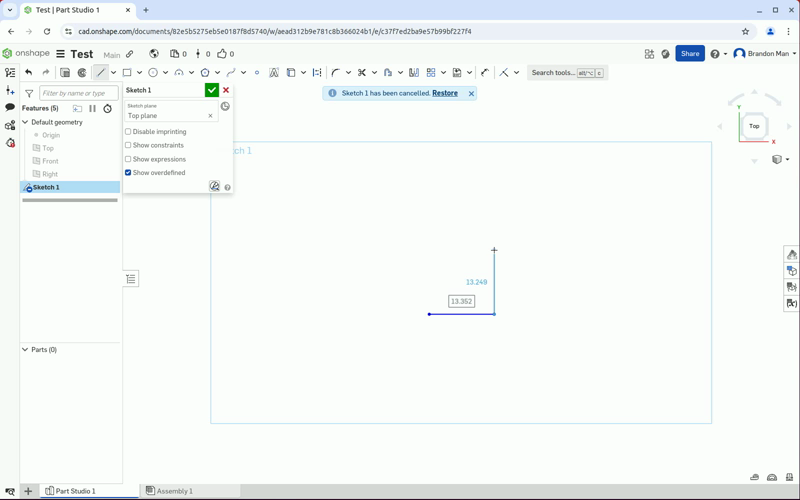
key_up(shift)
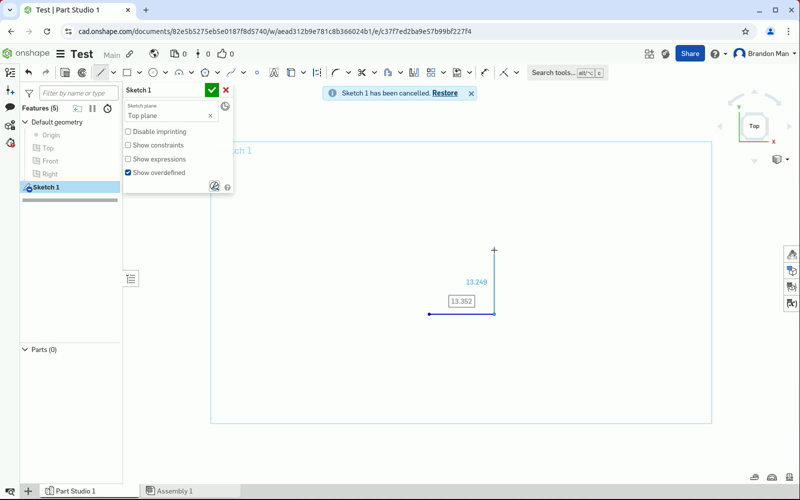
key_down(shift)
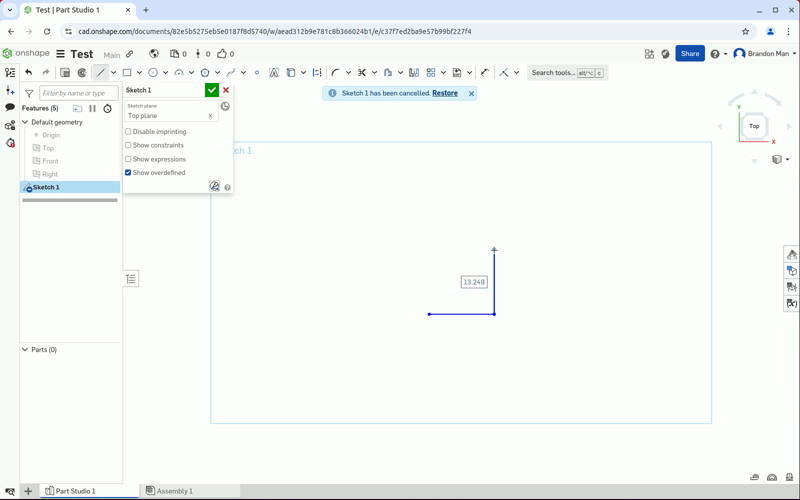
mouse_move(429, 249)
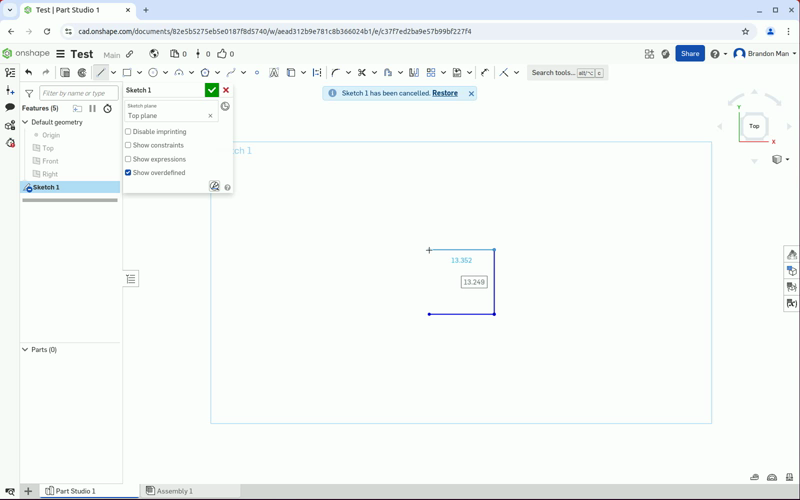
click(429, 249)
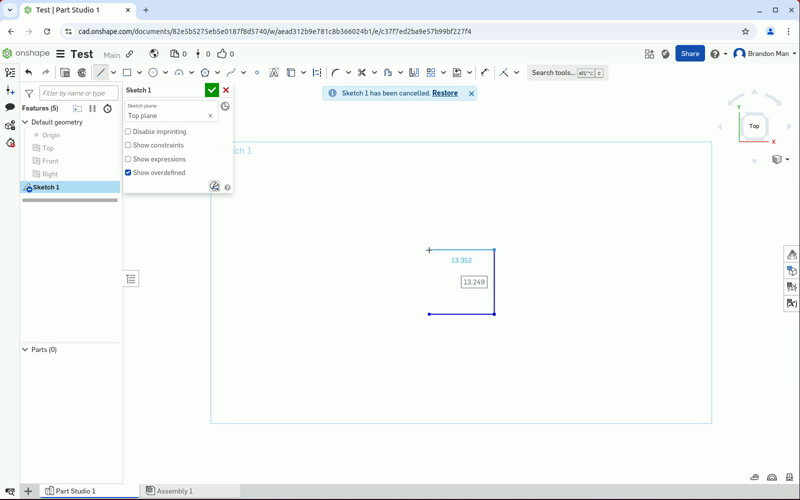
key_up(shift)
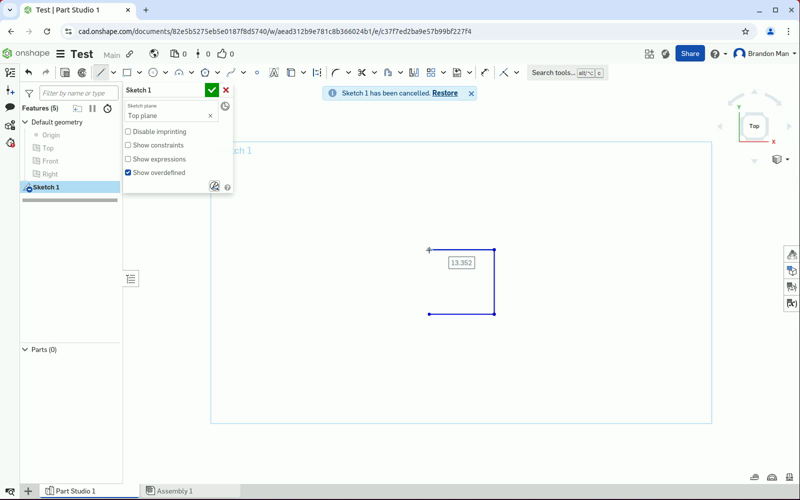
key_down(shift)
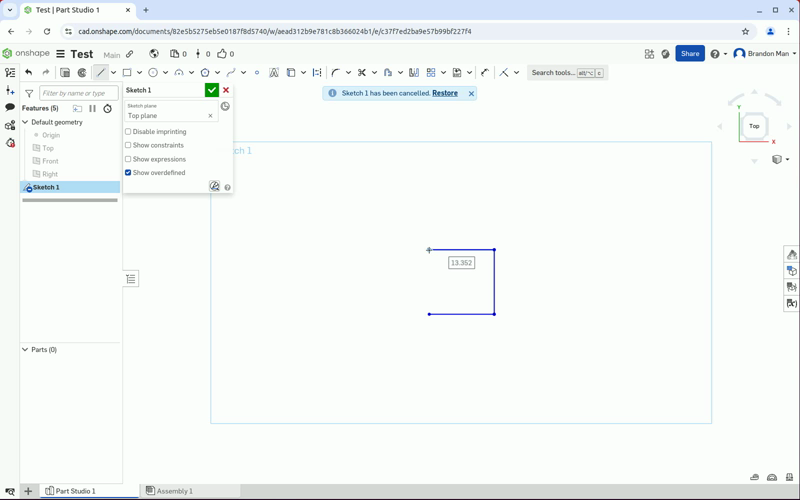
mouse_move(429, 314)
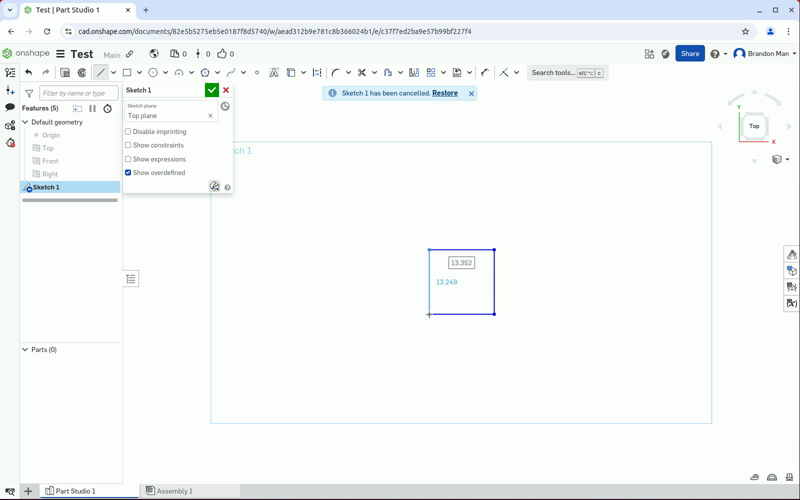
key_up(shift)
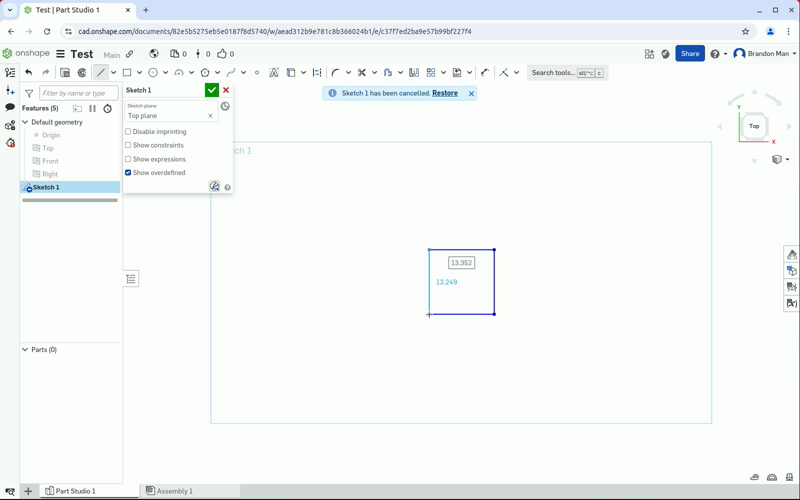
click(429, 314)
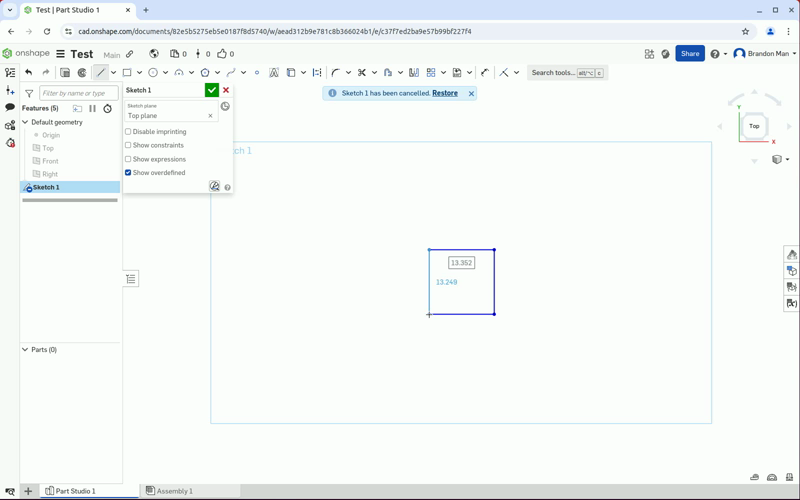
key(esc)
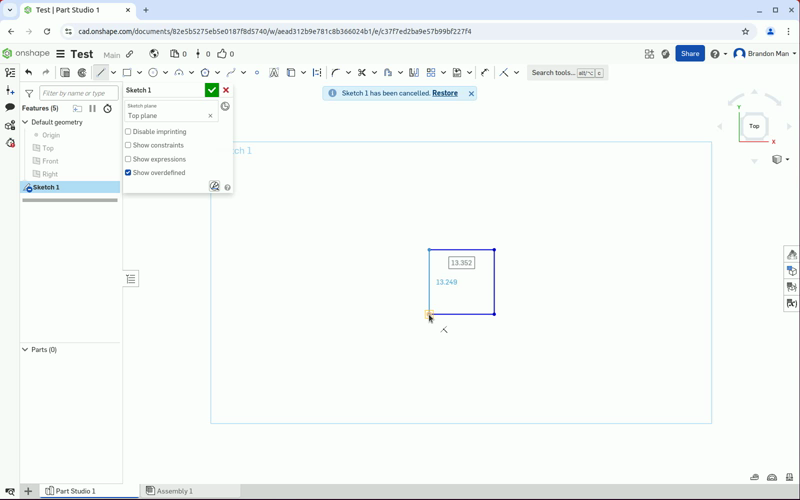
mouse_move(443, 309)
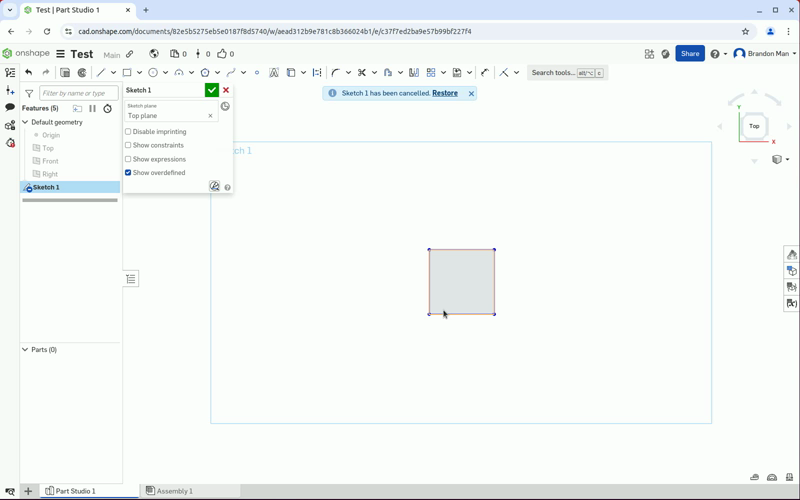
click(443, 309)
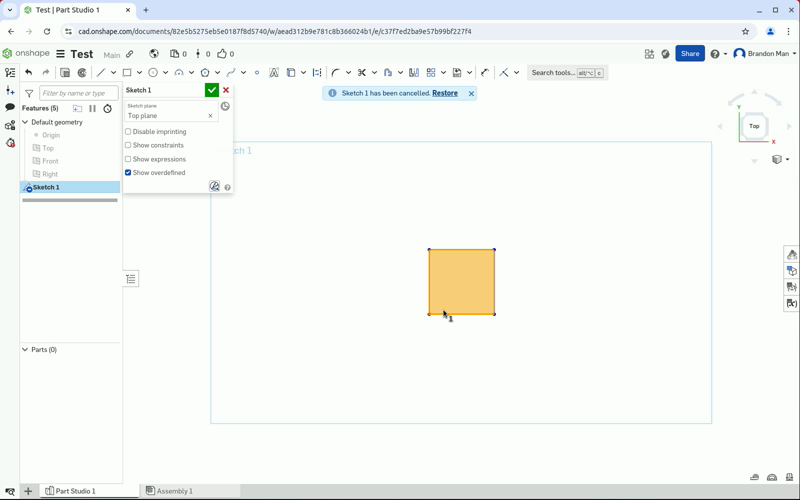
mouse_move(73, 352)
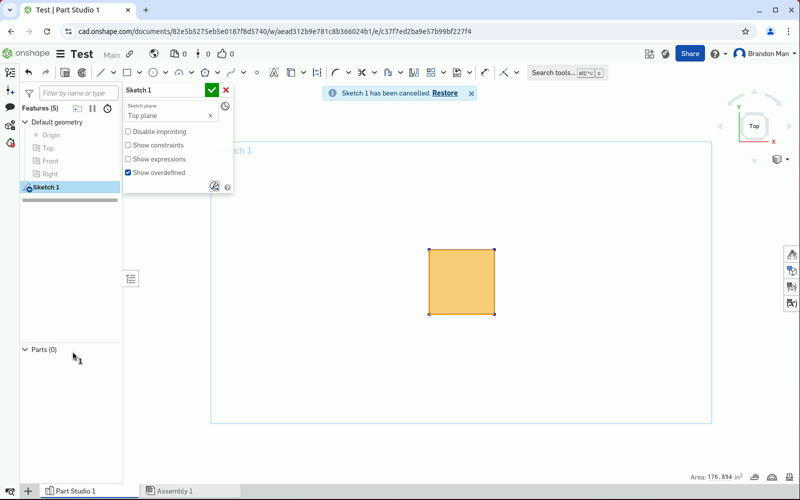
key(shift+y)
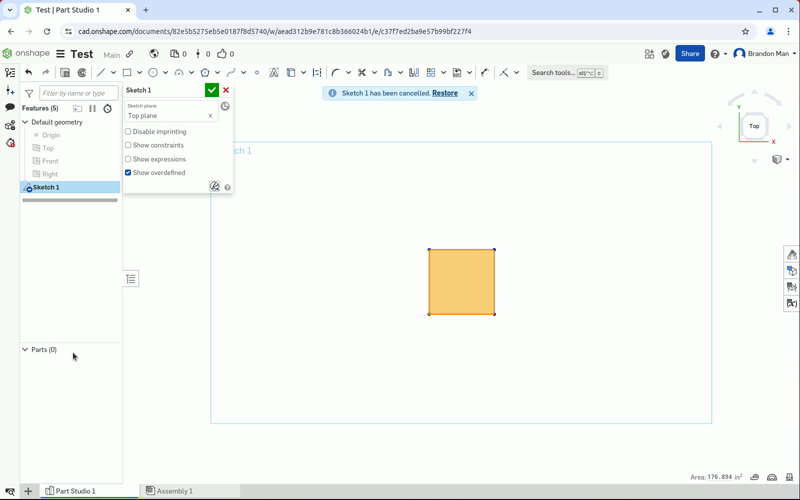
key(shift+e)
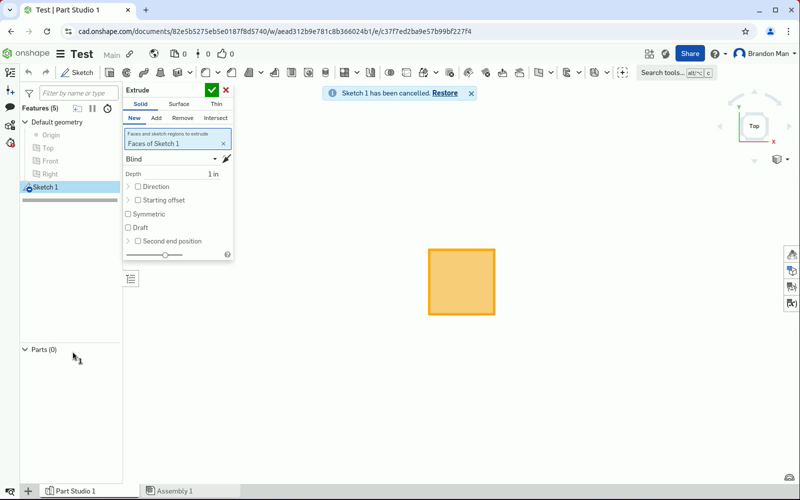
mouse_move(143, 106)
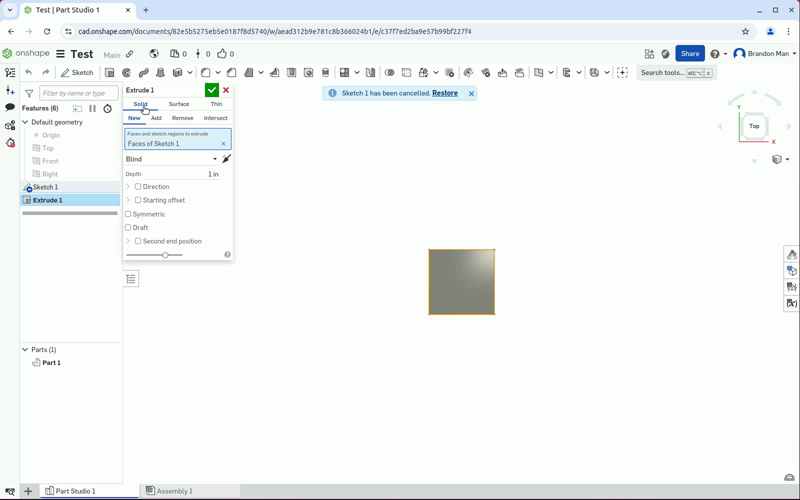
click(143, 106)
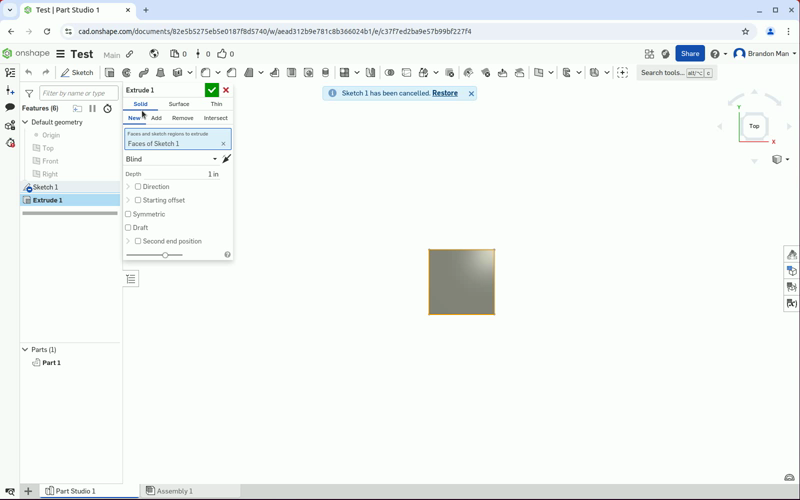
mouse_move(137, 120)
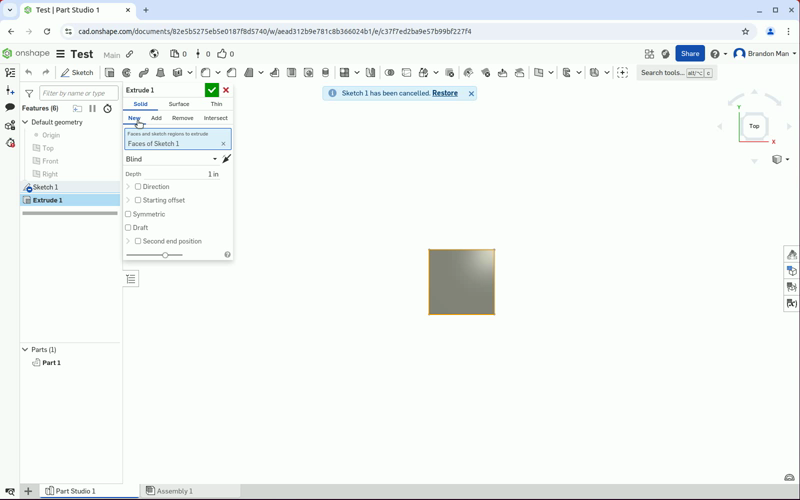
click(137, 120)
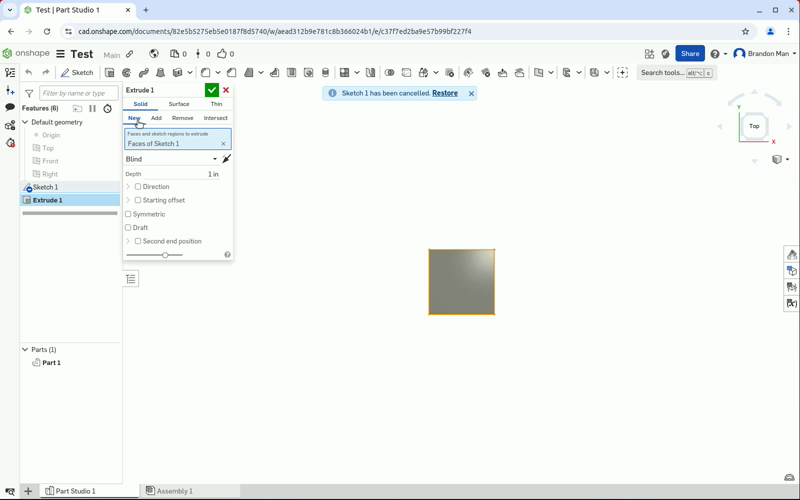
key(tab, 4)
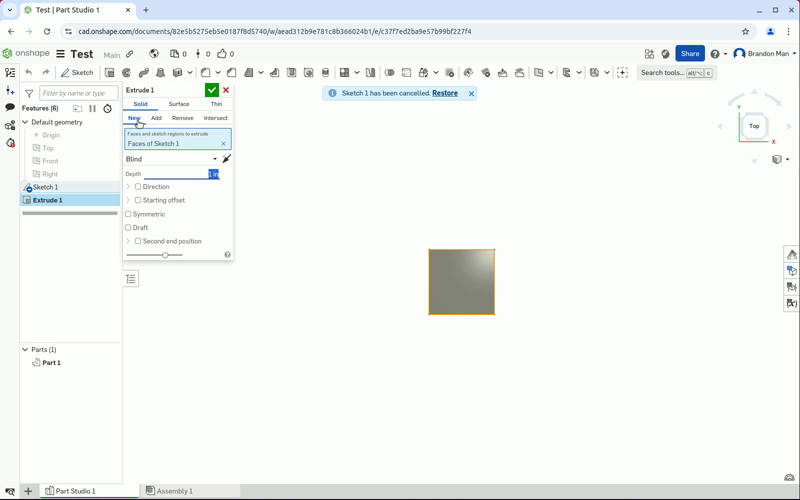
text(6.499)
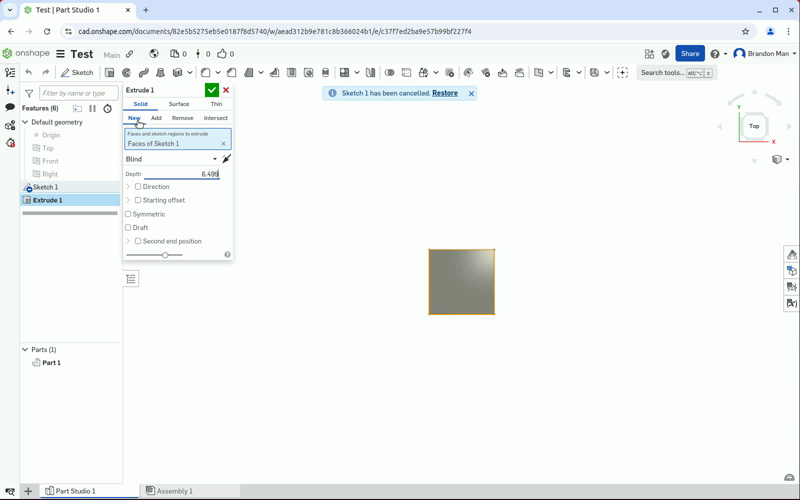
key(enter)
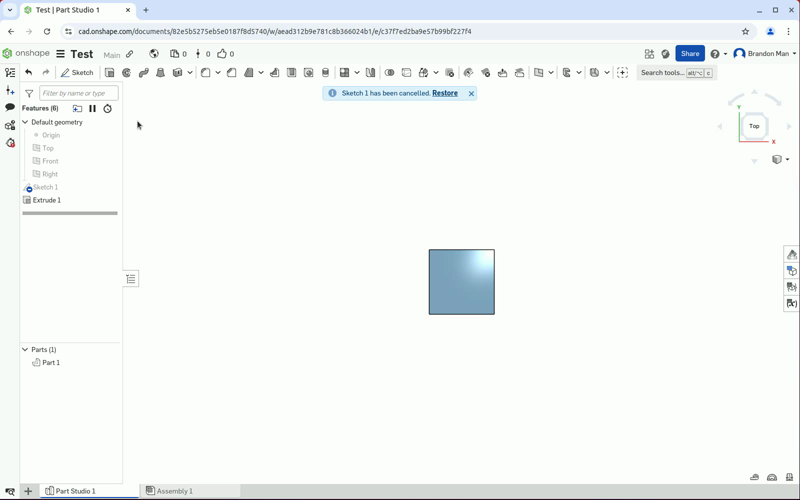
key(shift+h)
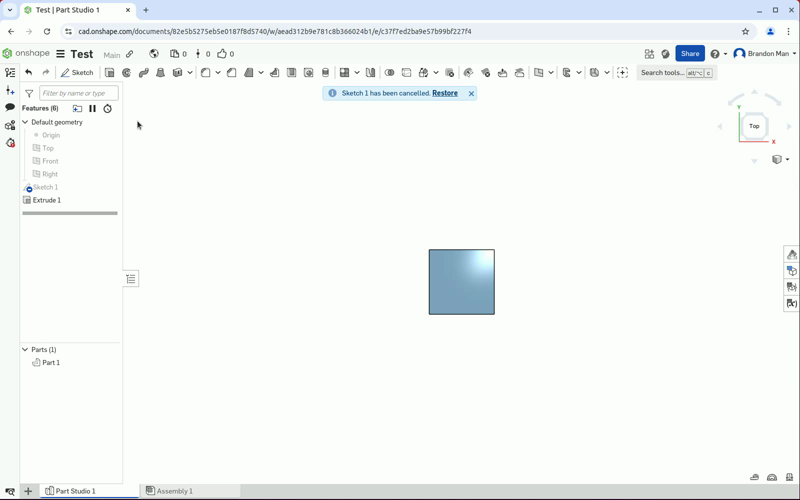
key(shift+h)
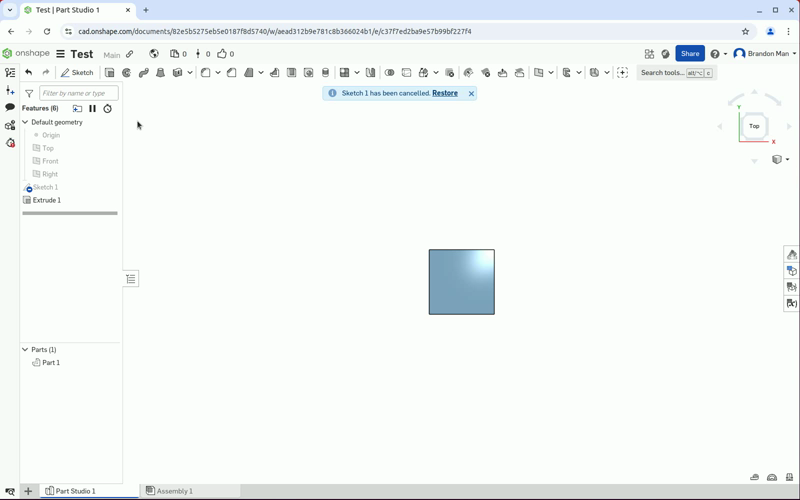
mouse_move(73, 189)
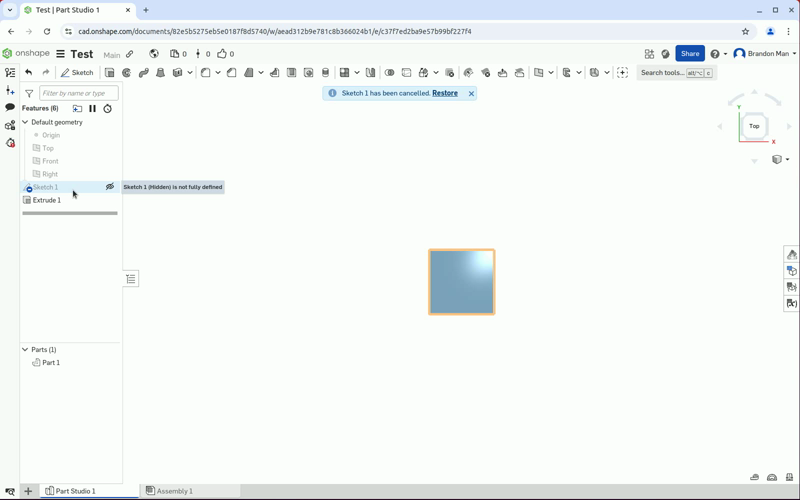
click(73, 189)
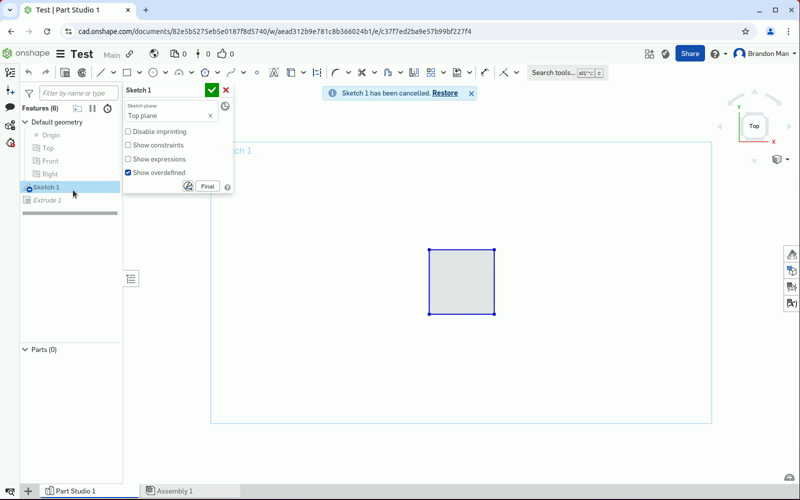
mouse_move(229, 92)
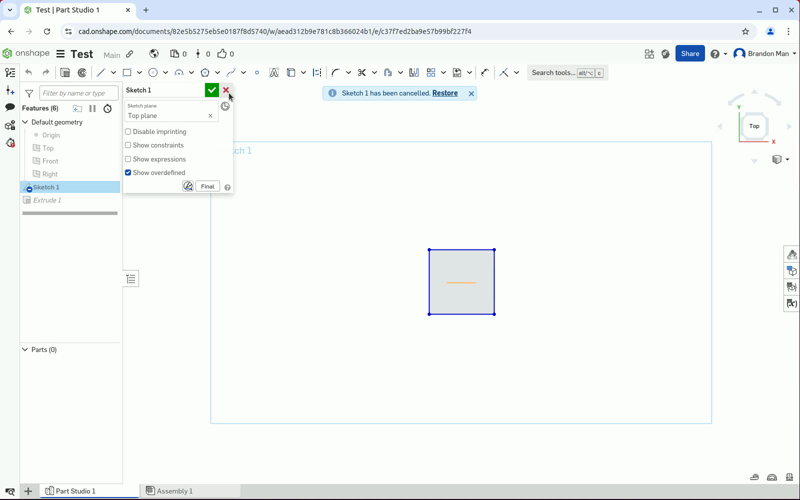
click(229, 92)
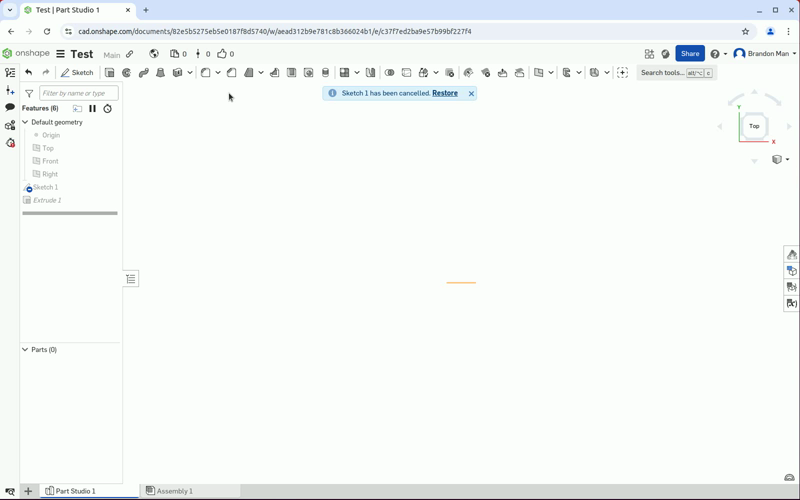
mouse_move(541, 75)
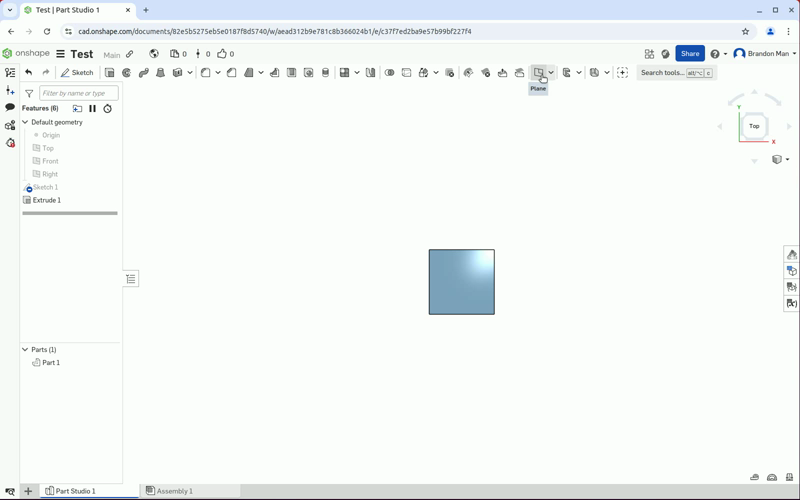
click(541, 75)
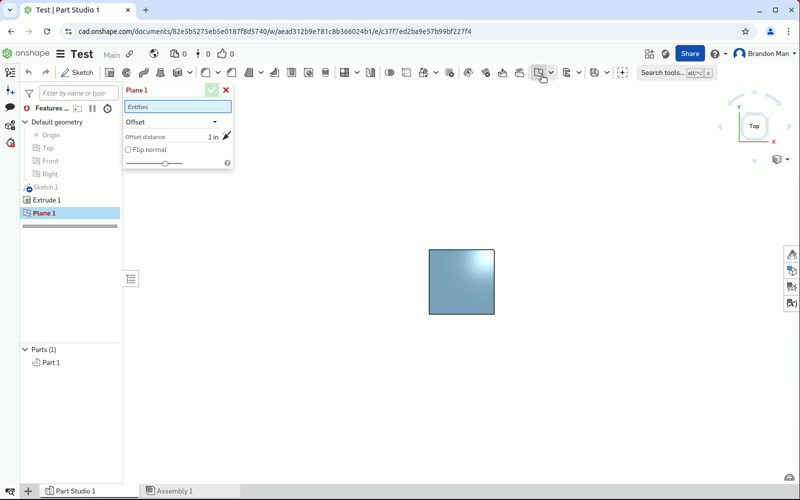
mouse_move(73, 150)
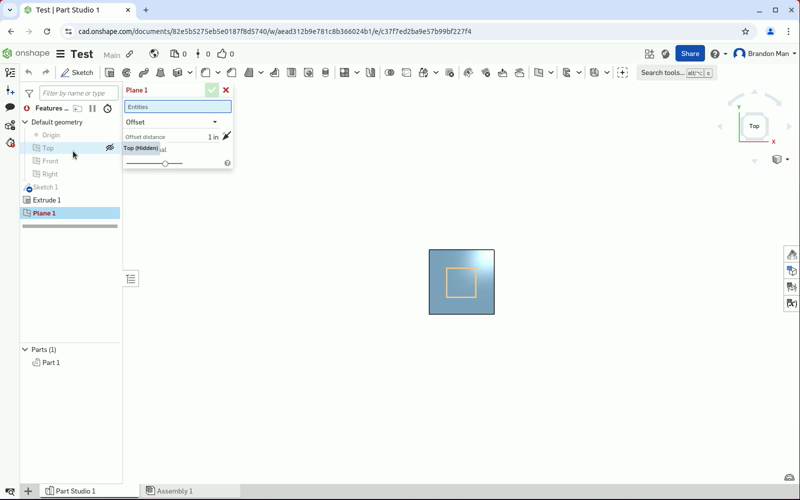
click(73, 150)
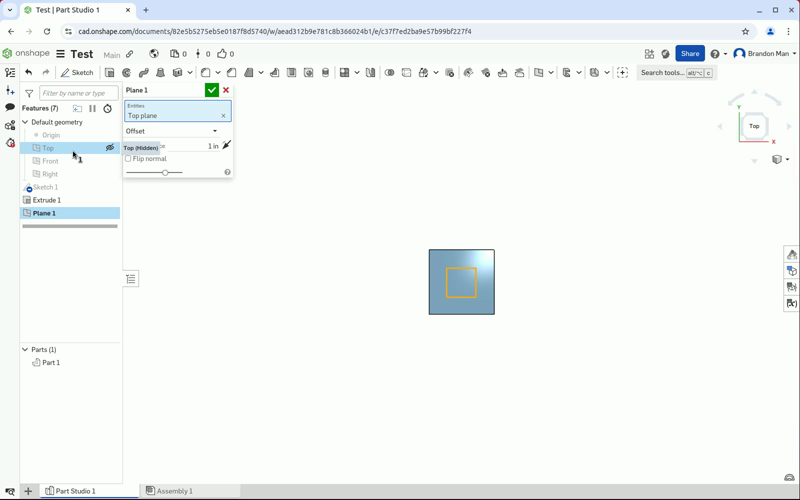
key(tab, 2)
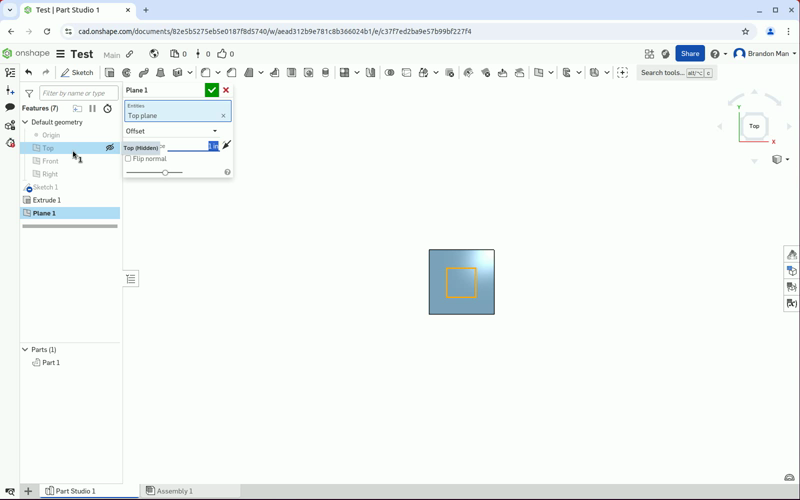
text(6.501)
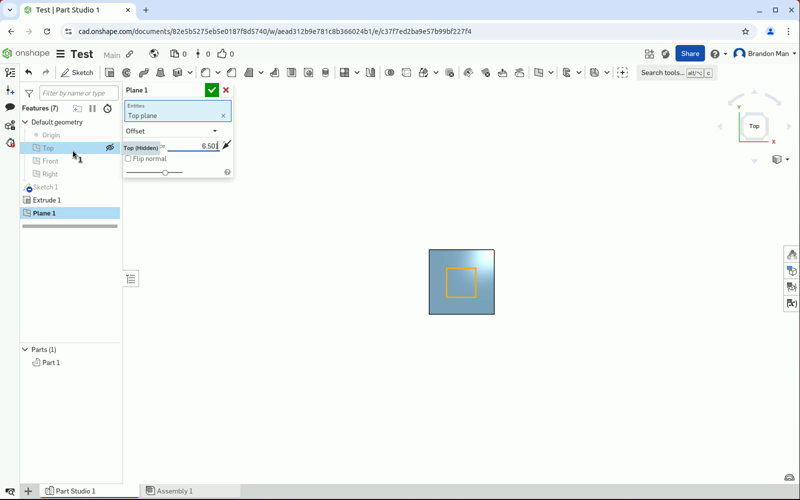
key(enter, 2)
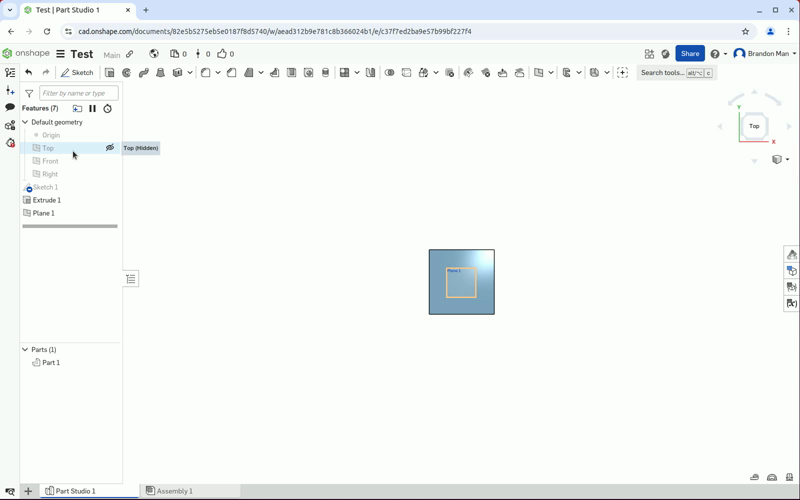
key(shift+s)
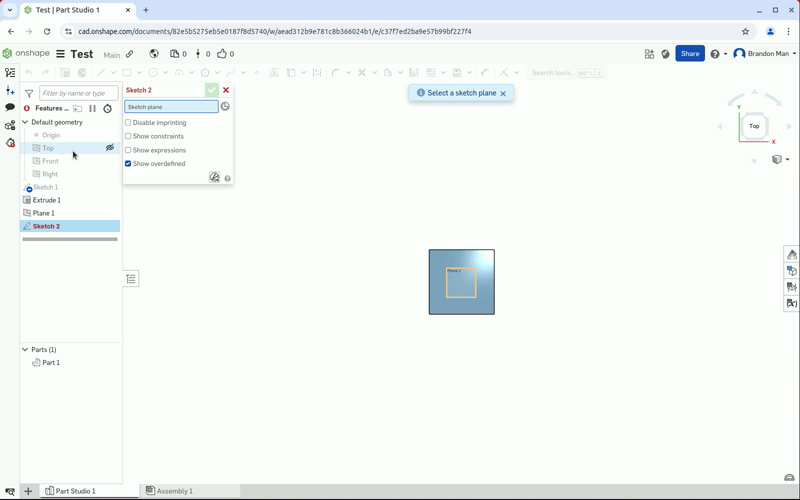
mouse_move(73, 215)
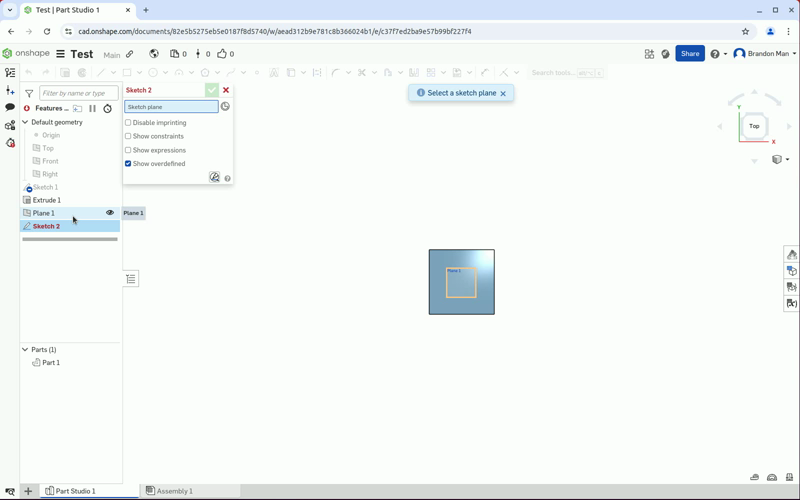
click(73, 215)
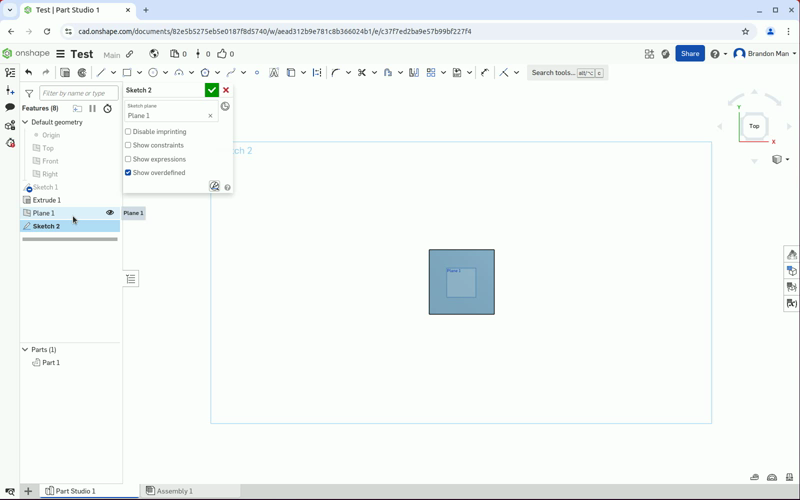
mouse_move(73, 352)
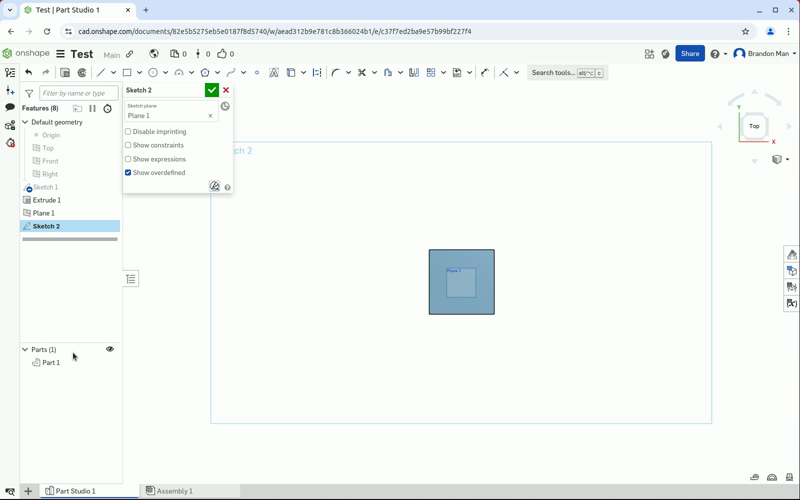
key(y)
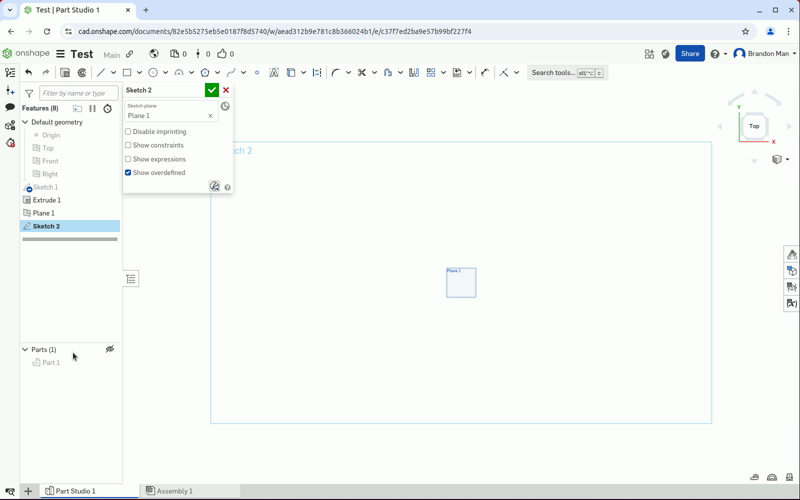
key(c)
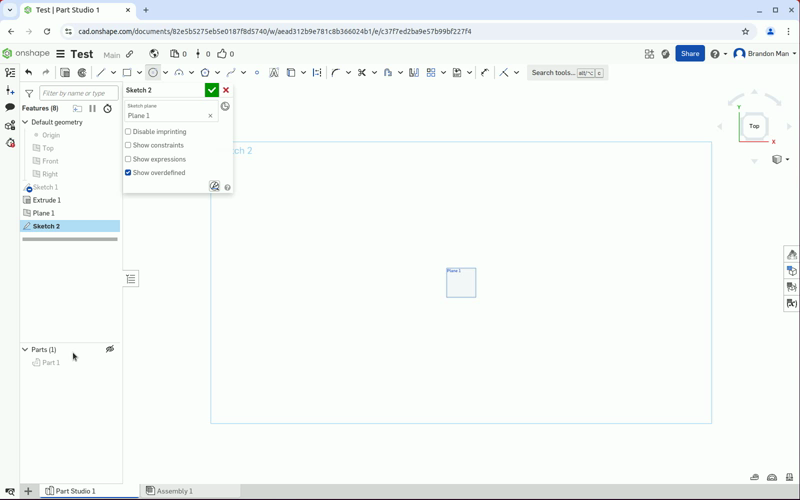
key_down(shift)
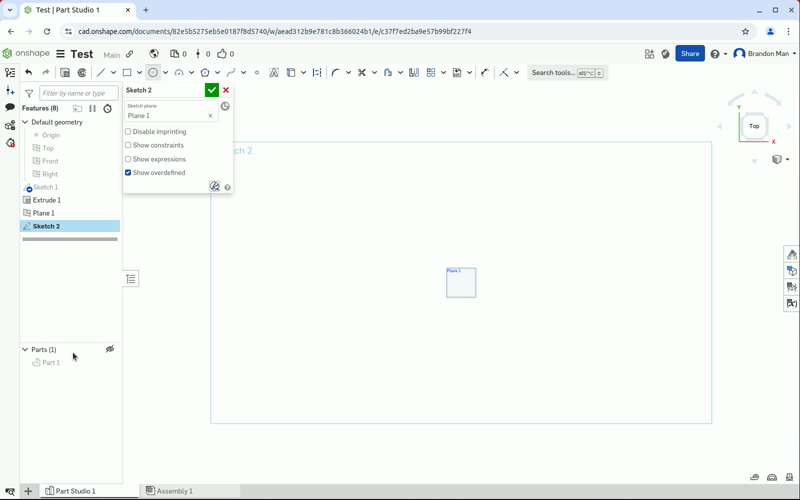
mouse_move(460, 282)
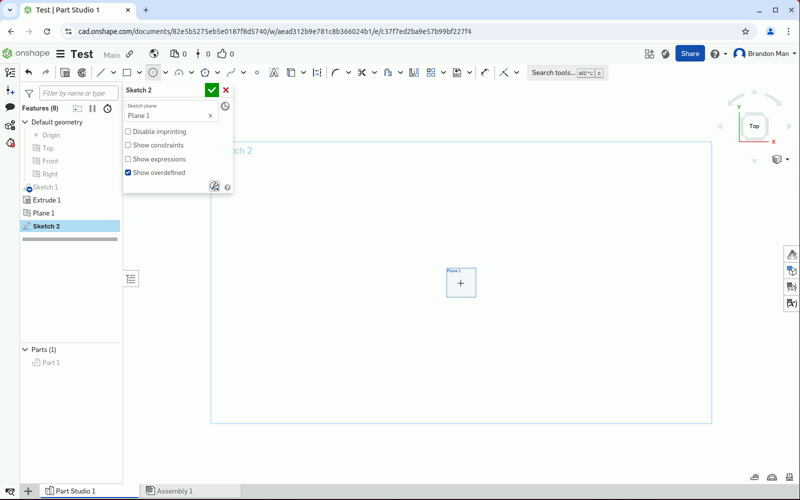
click(460, 282)
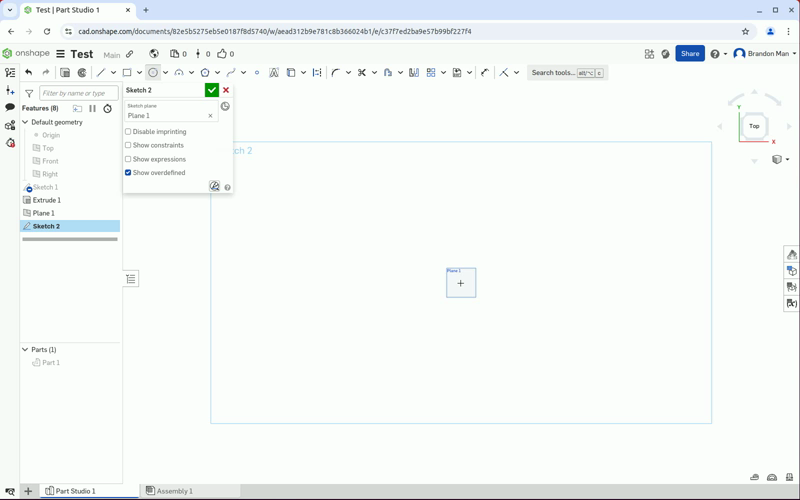
key_up(shift)
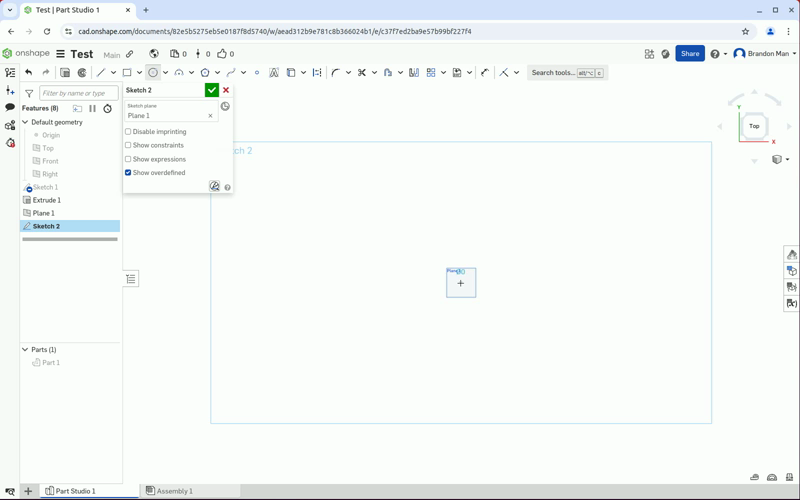
mouse_move(477, 282)
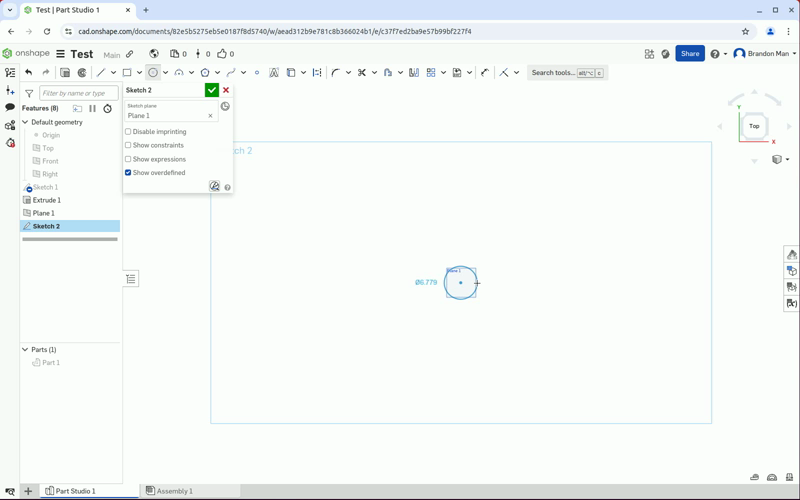
click(477, 282)
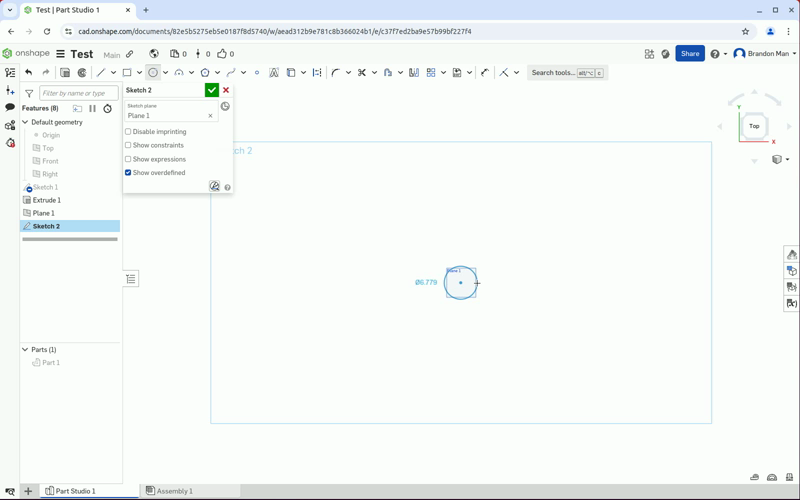
key(esc)
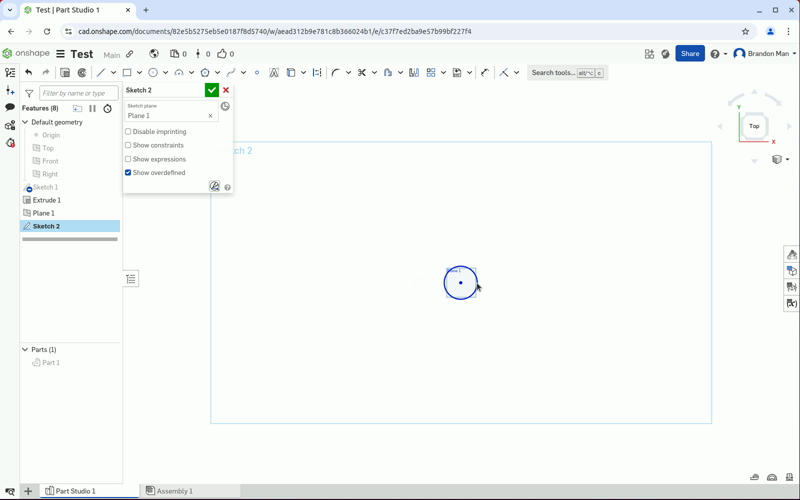
mouse_move(449, 286)
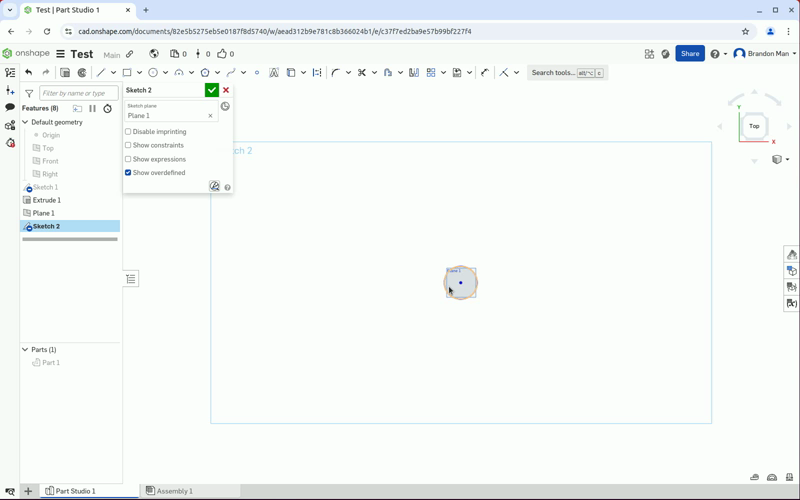
scroll(6)
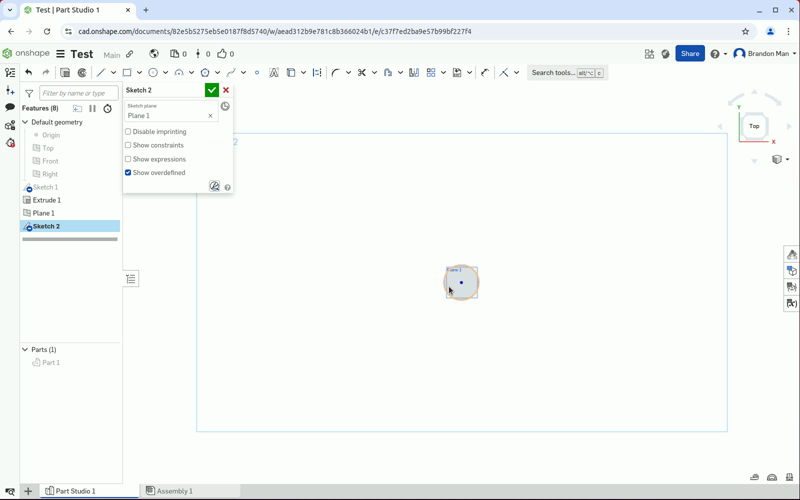
scroll(6)
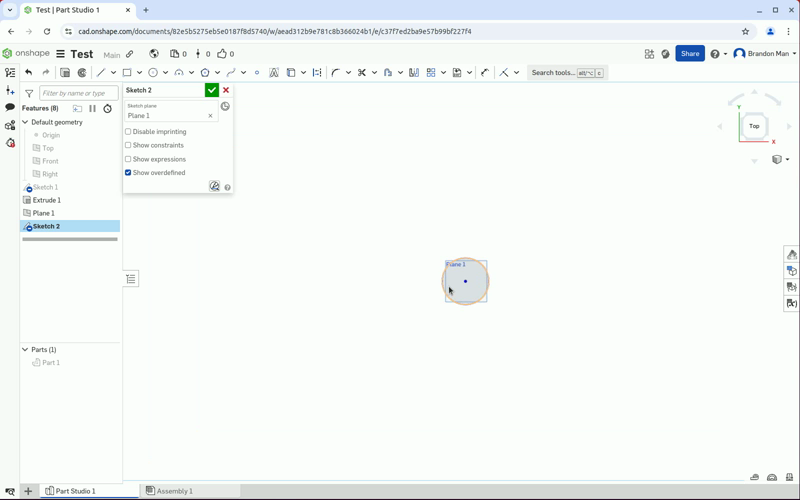
scroll(6)
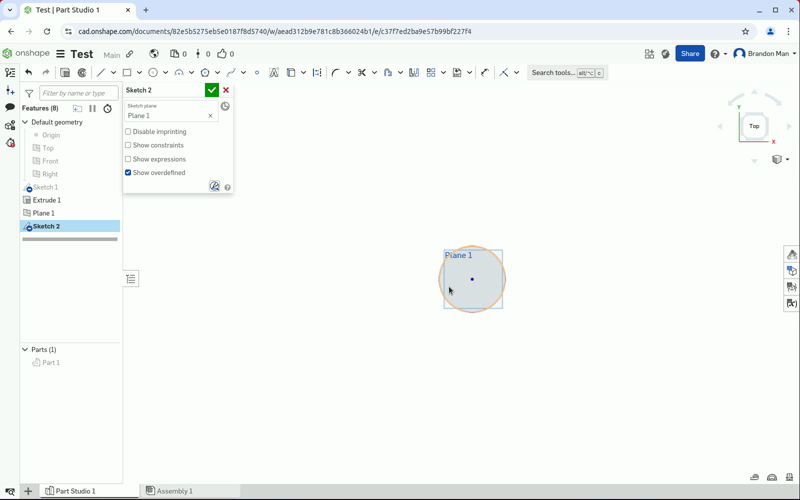
scroll(6)
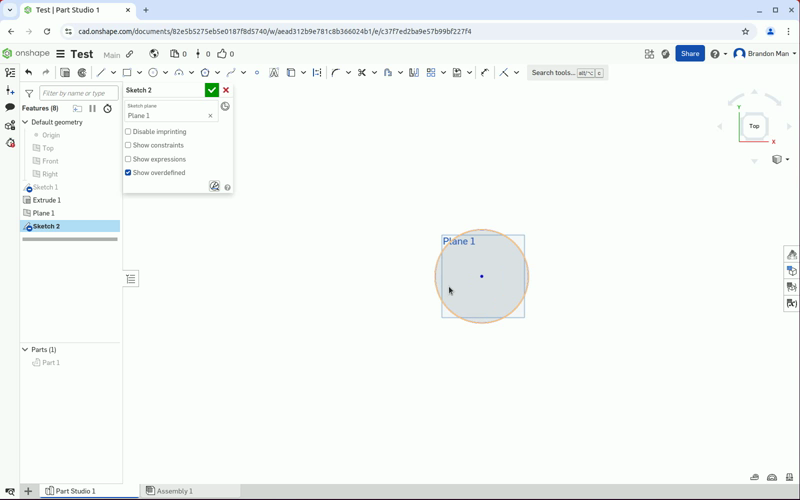
scroll(6)
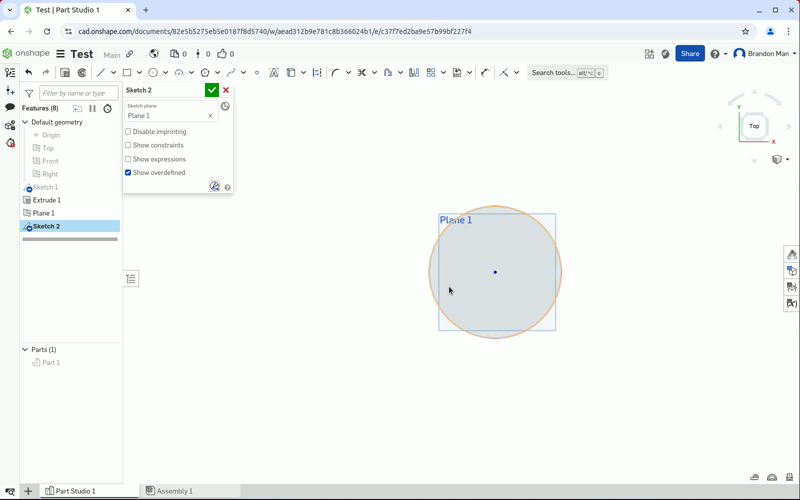
scroll(6)
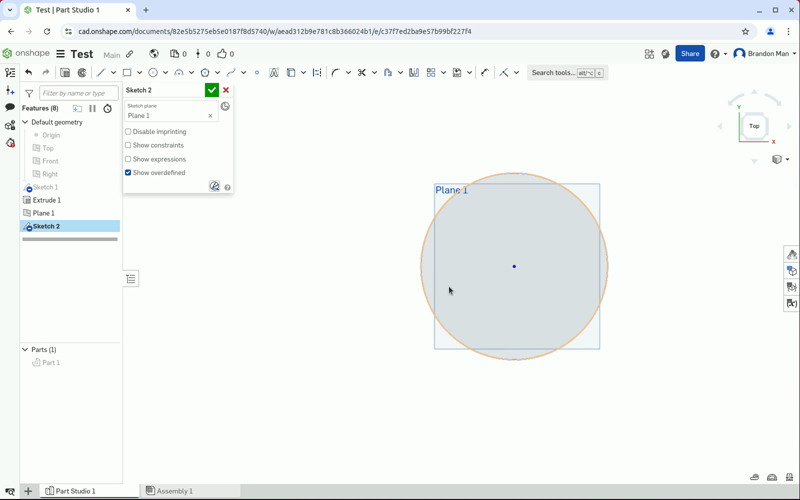
scroll(6)
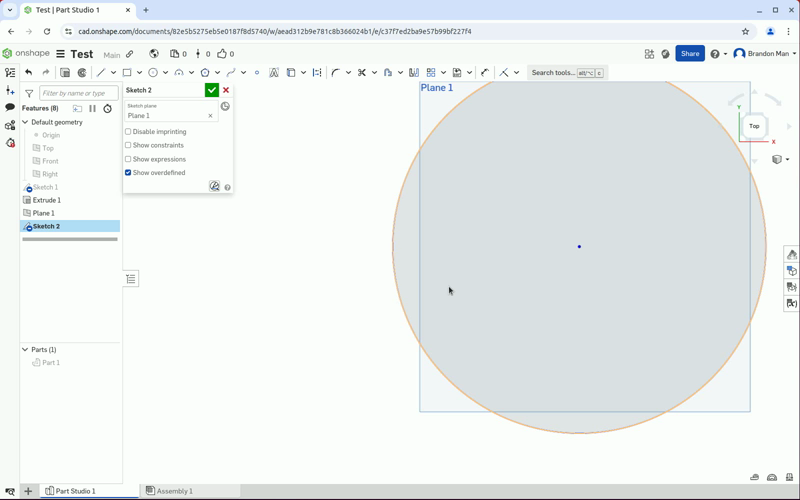
click(449, 286)
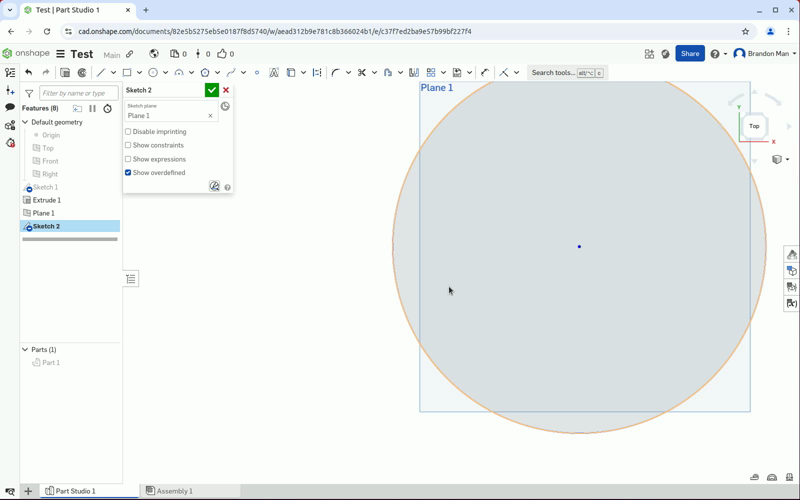
scroll(-6)
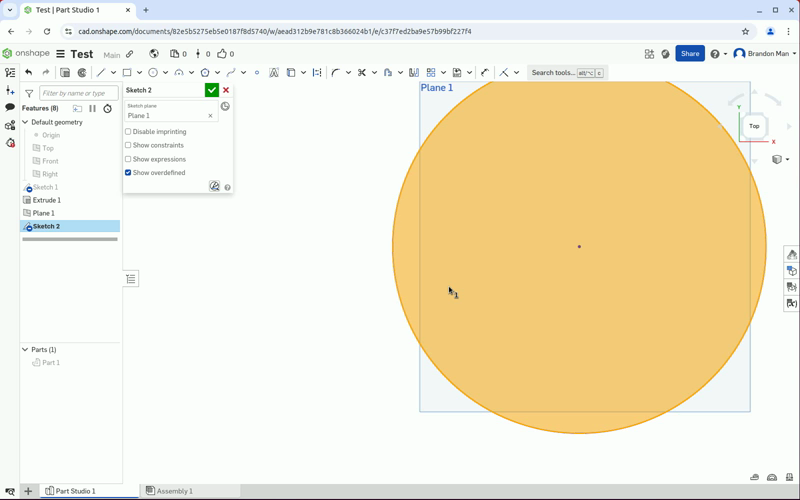
scroll(-6)
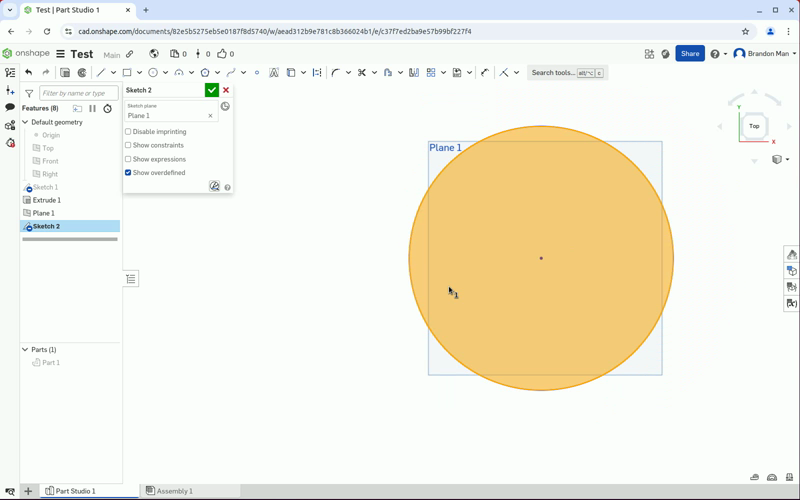
scroll(-6)
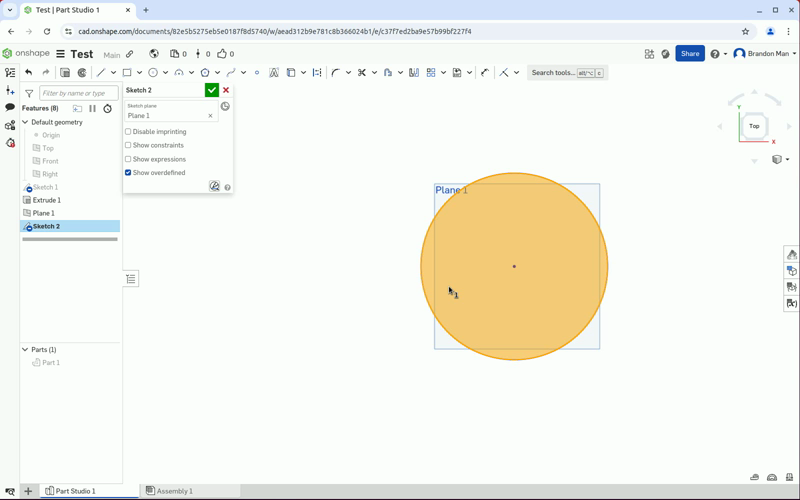
scroll(-6)
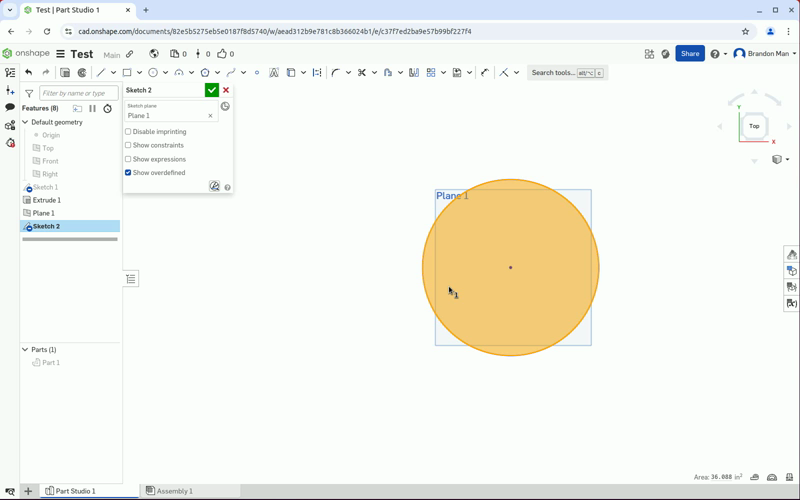
scroll(-6)
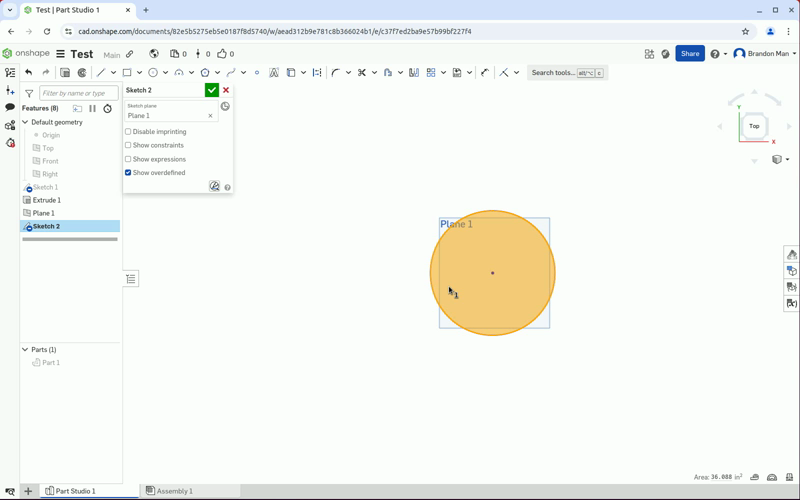
scroll(-6)
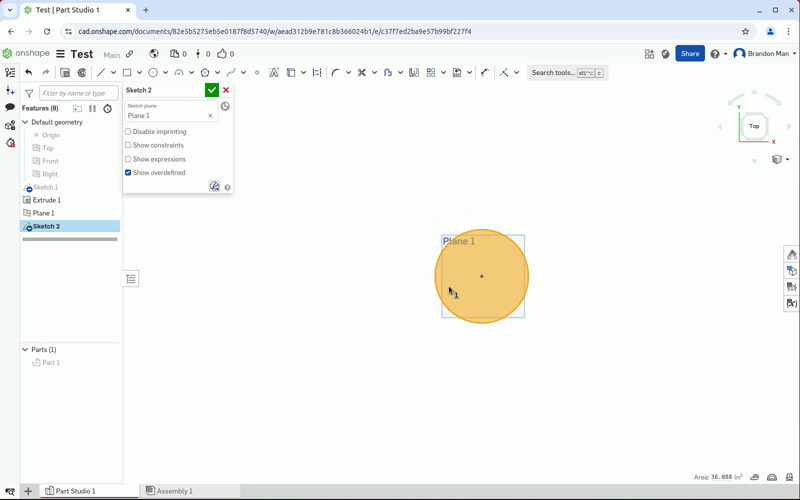
scroll(-6)
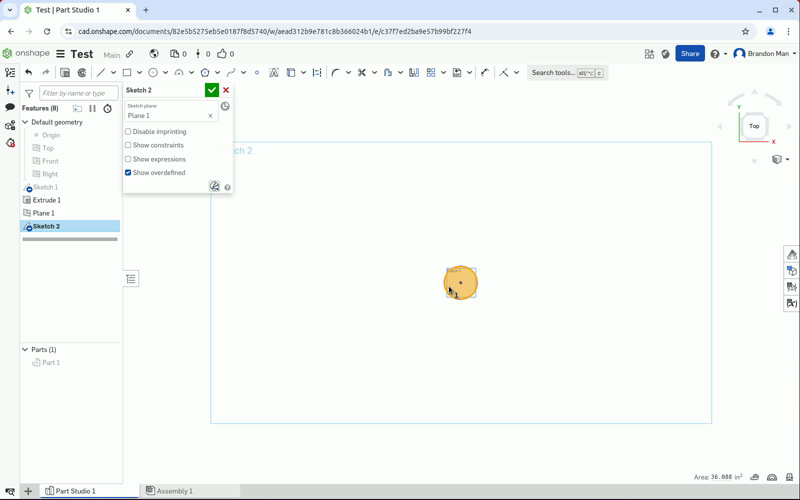
mouse_move(73, 352)
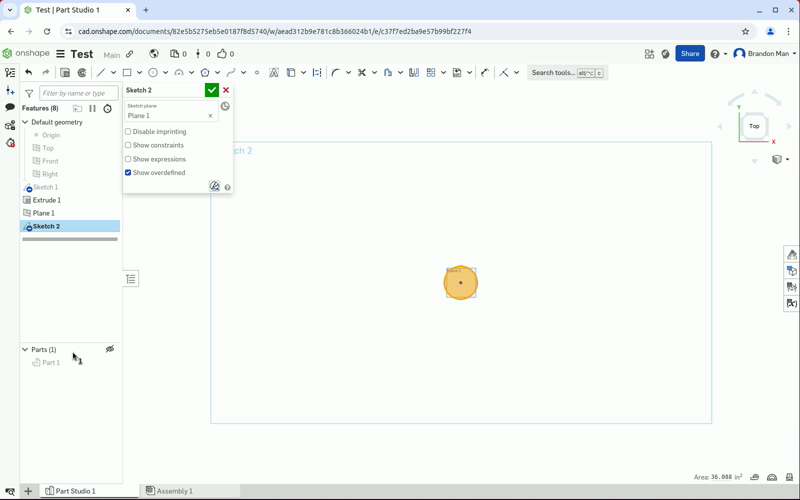
key(shift+y)
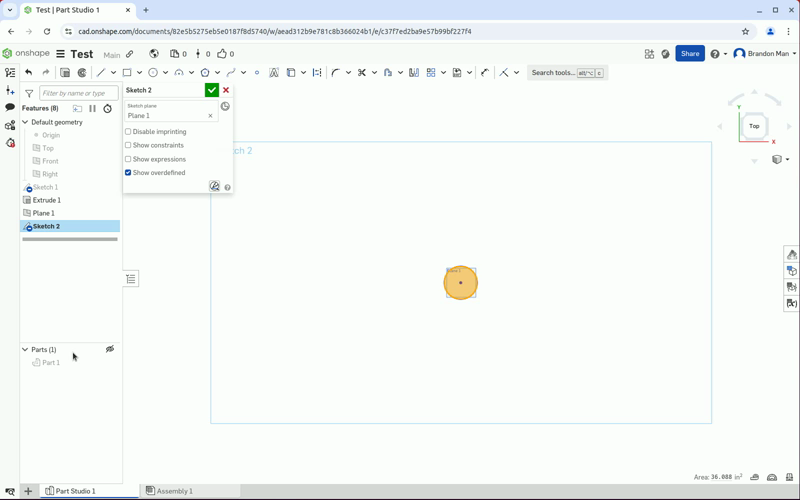
key(shift+e)
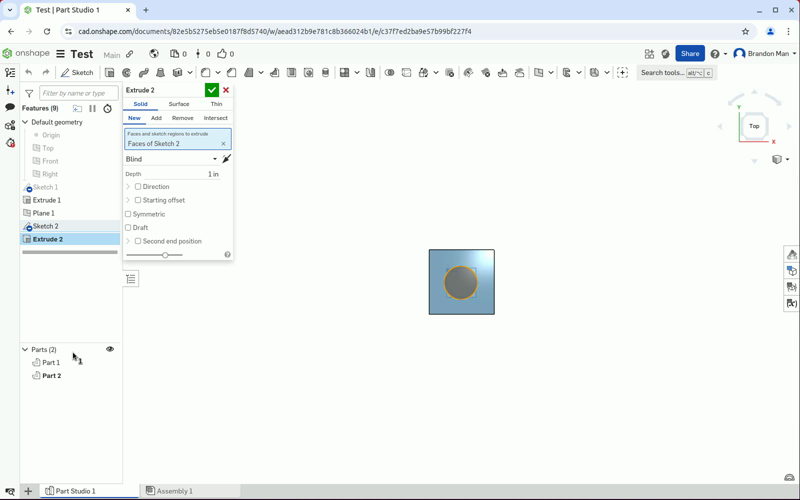
mouse_move(143, 106)
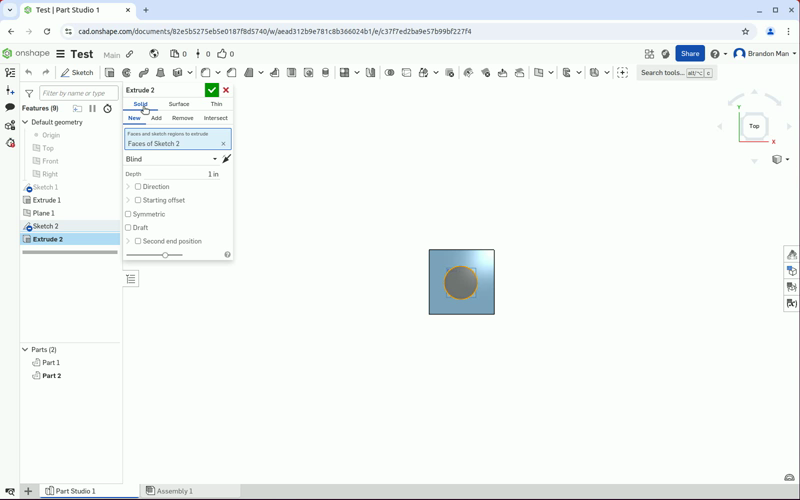
click(143, 106)
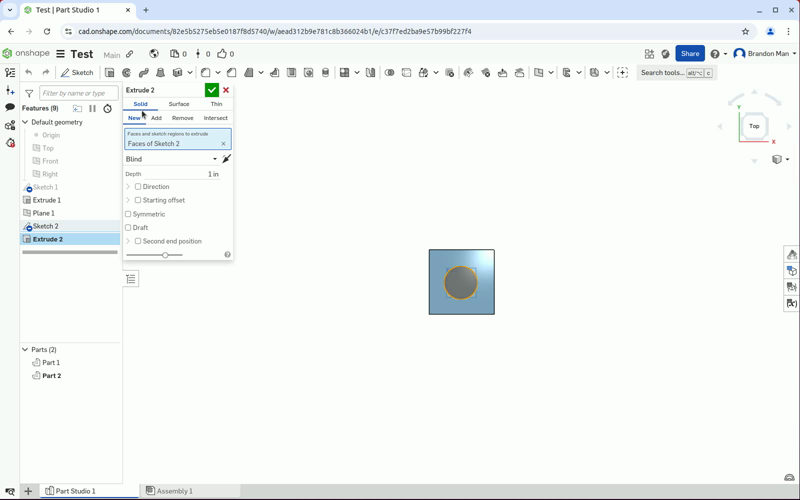
mouse_move(137, 120)
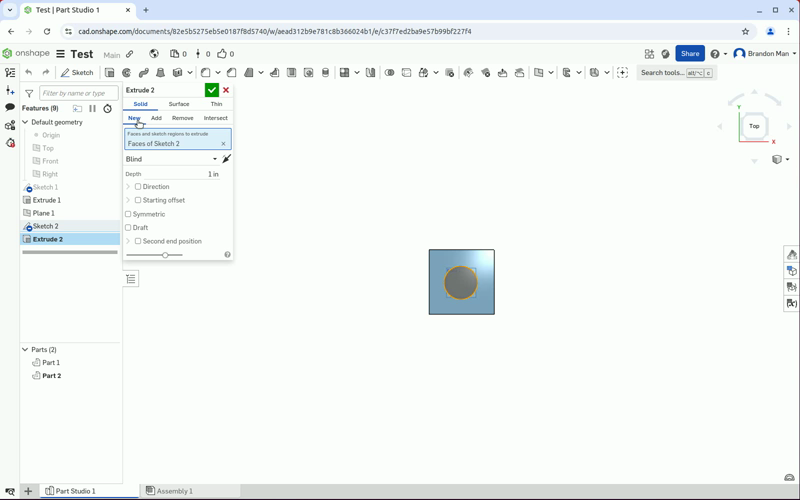
click(137, 120)
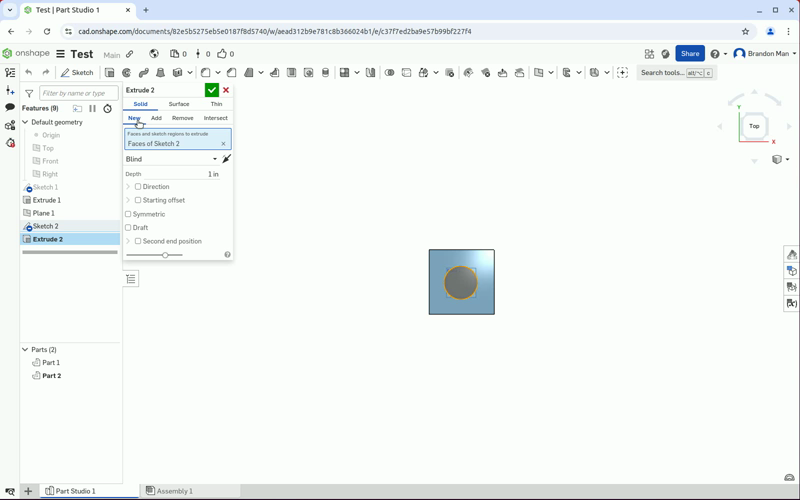
key(tab, 4)
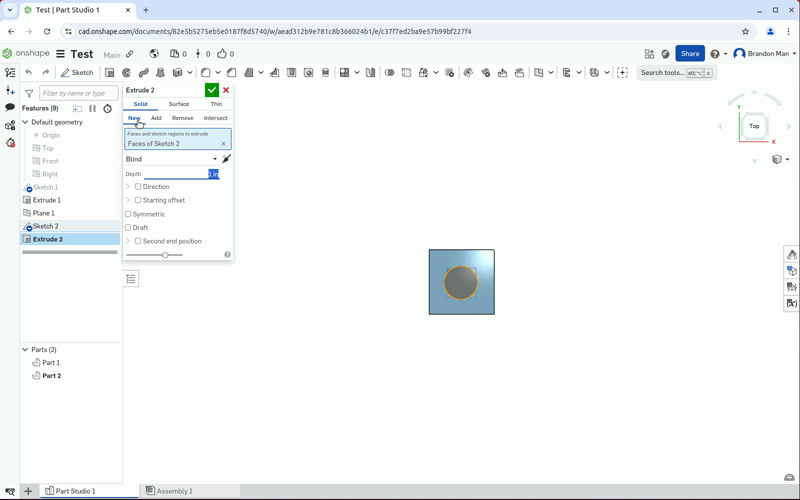
text(16.609)
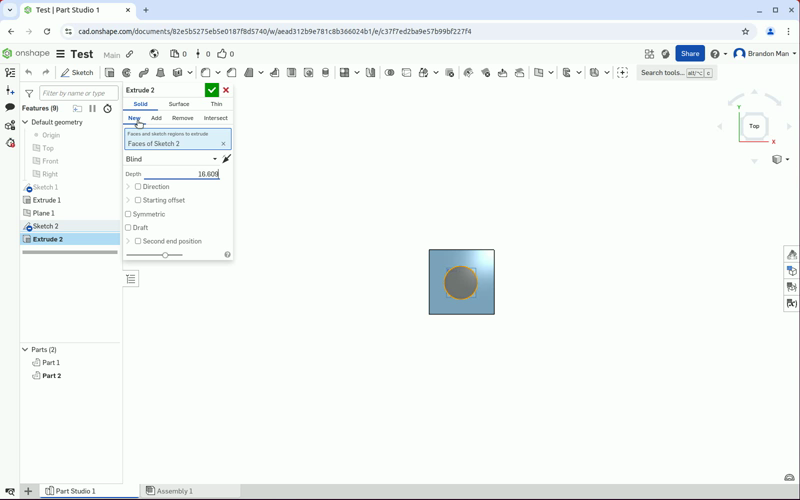
key(enter)
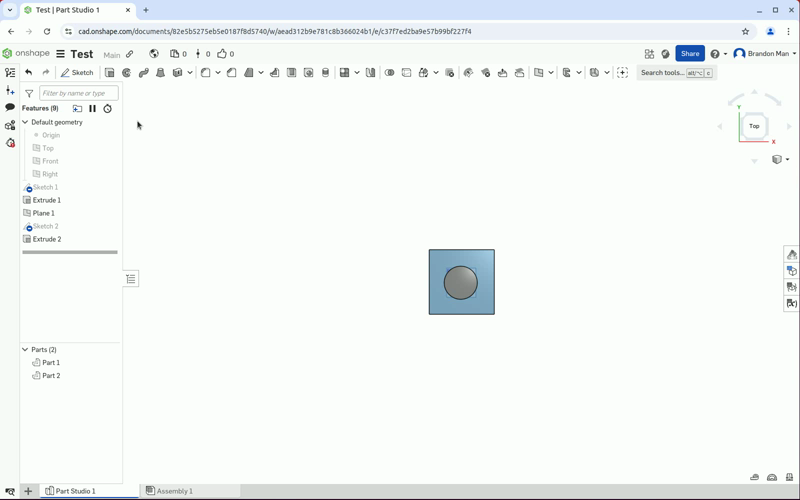
key(shift+h)
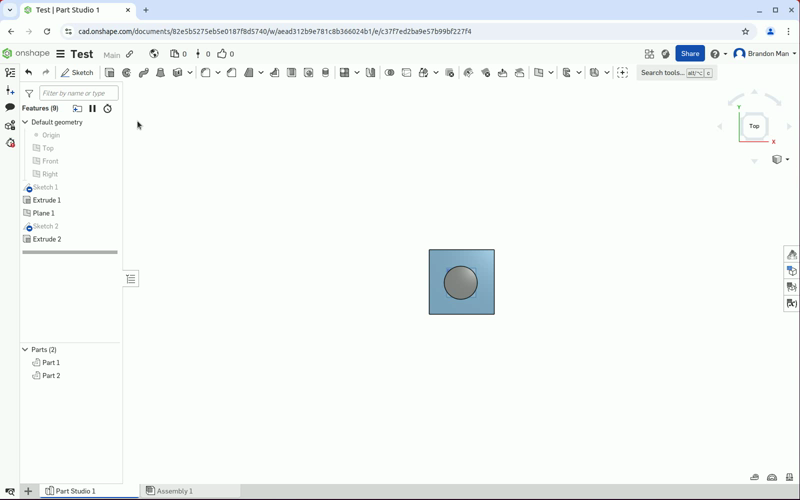
key(shift+h)
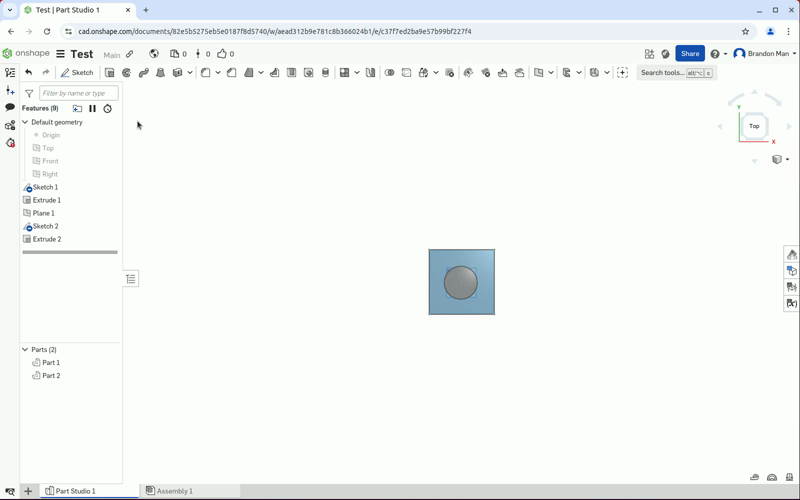
key(shift+7)
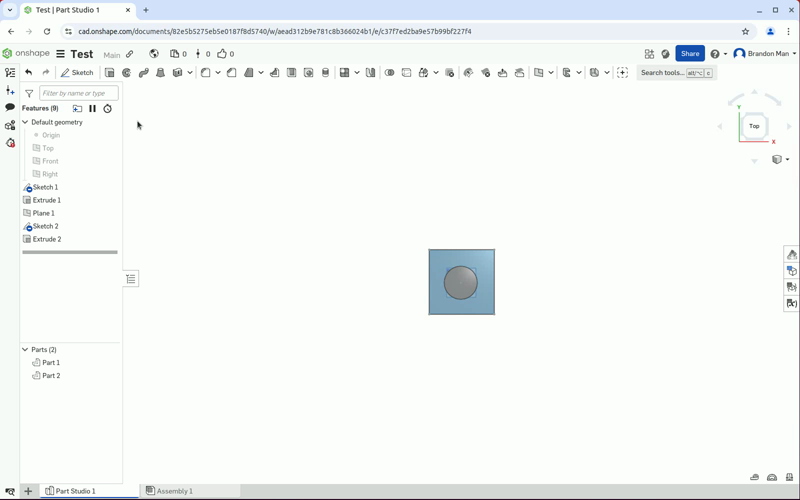
key(up, 3)
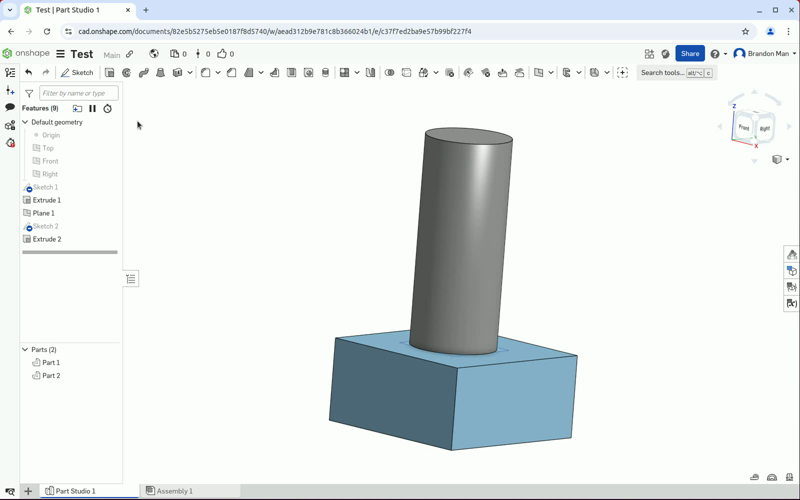
key(left, 3)
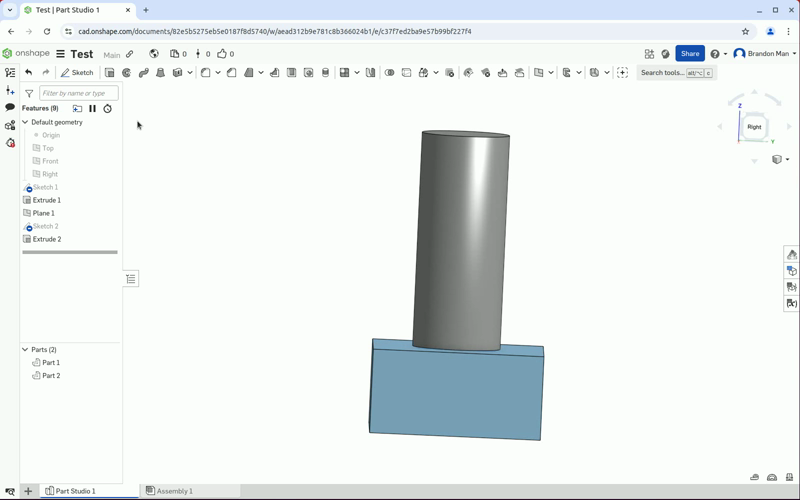
key(right, 3)
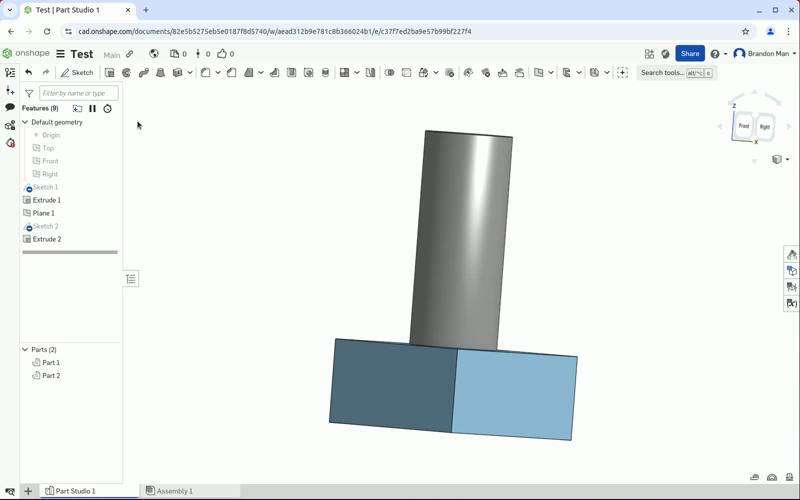
key(down, 3)
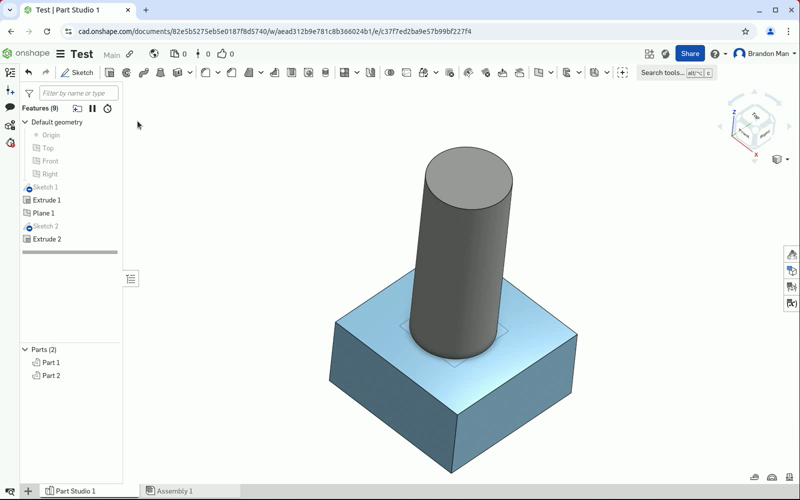
mouse_move(73, 189)
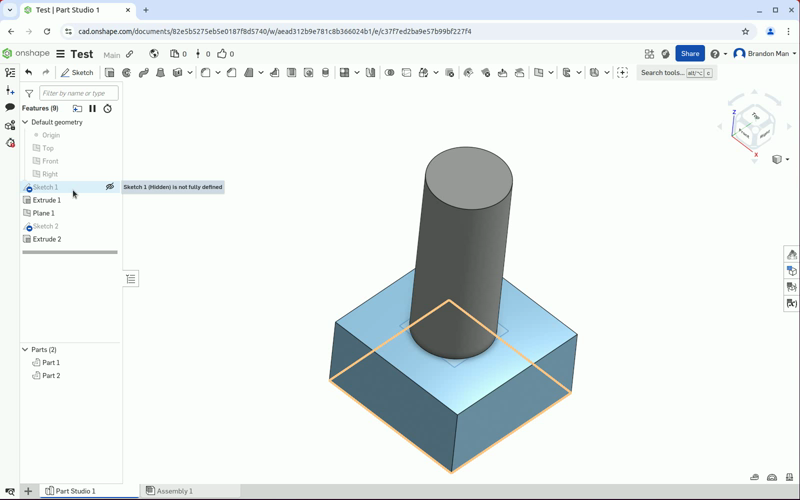
click(73, 189)